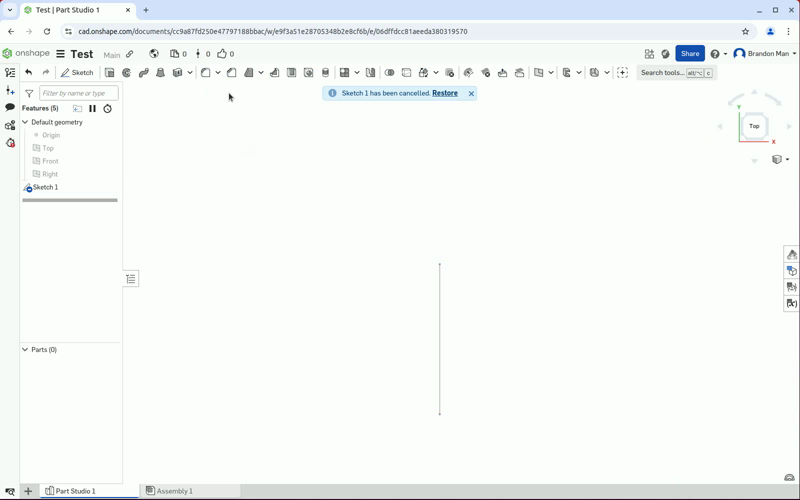
key(shift+h)
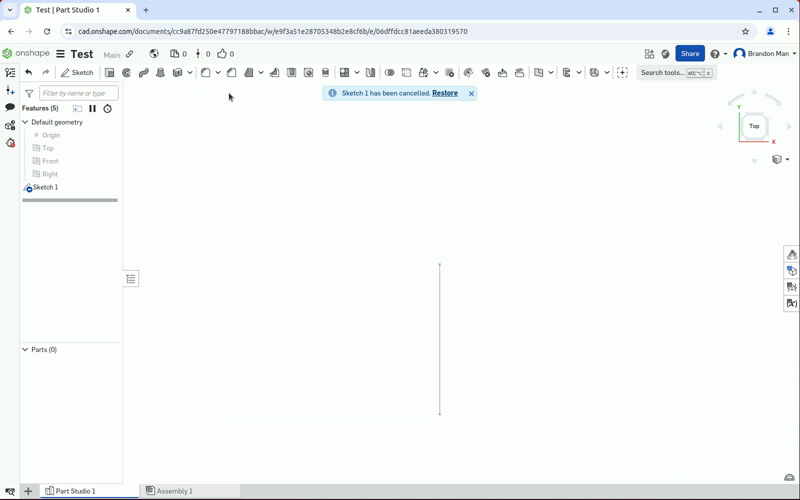
key(shift+s)
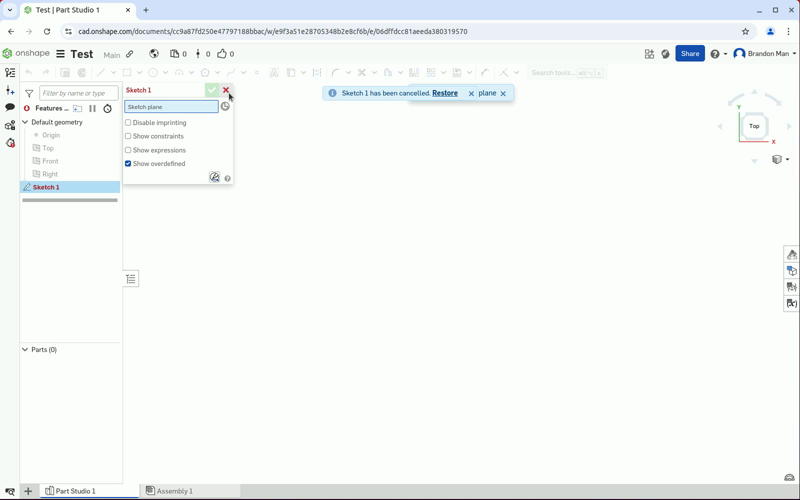
mouse_move(73, 150)
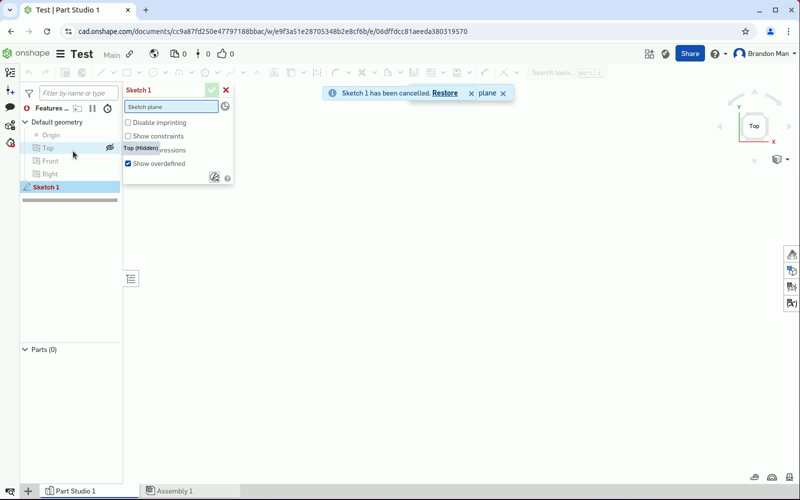
click(73, 150)
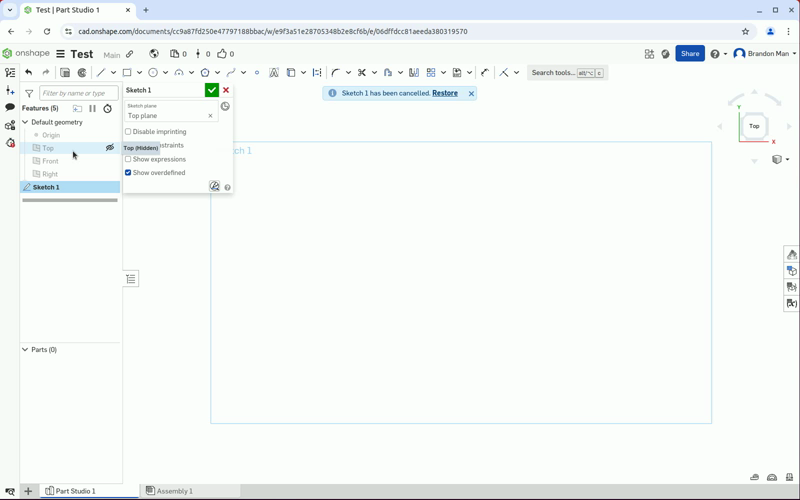
mouse_move(73, 352)
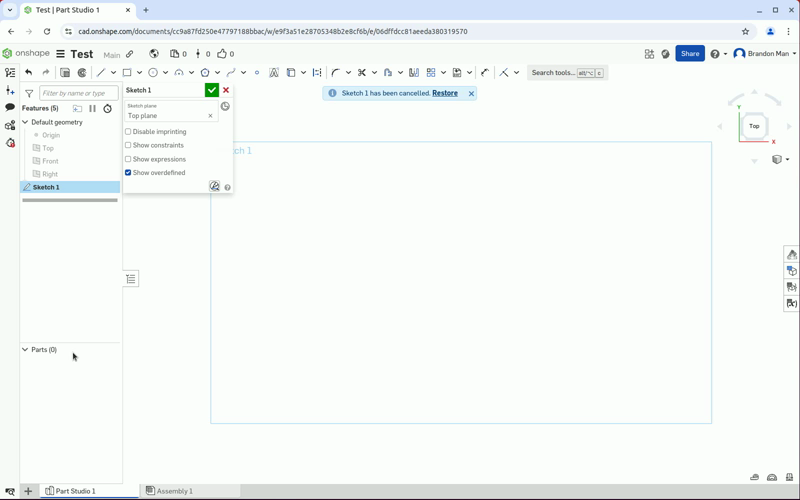
key(y)
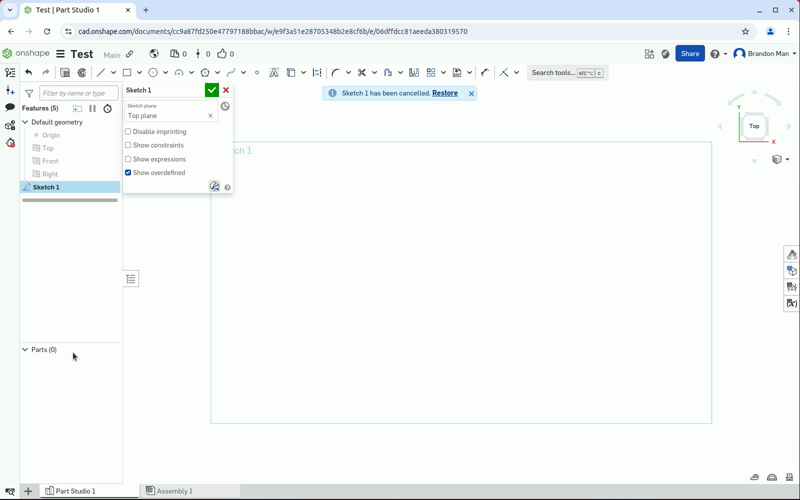
key(l)
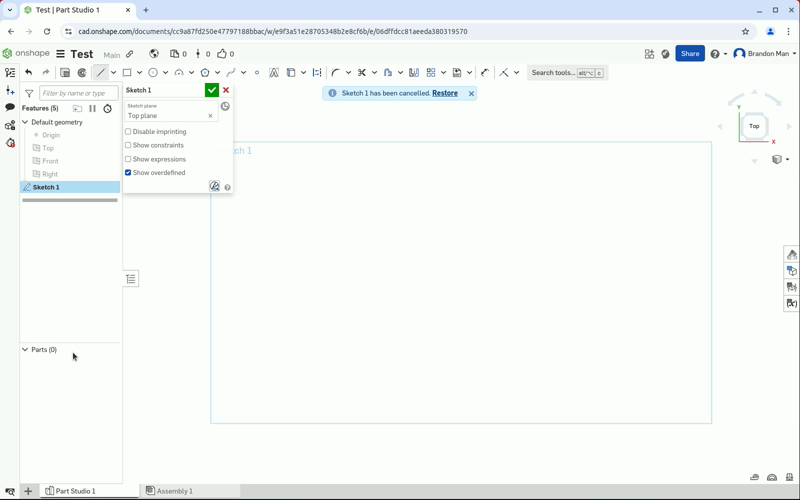
key_down(shift)
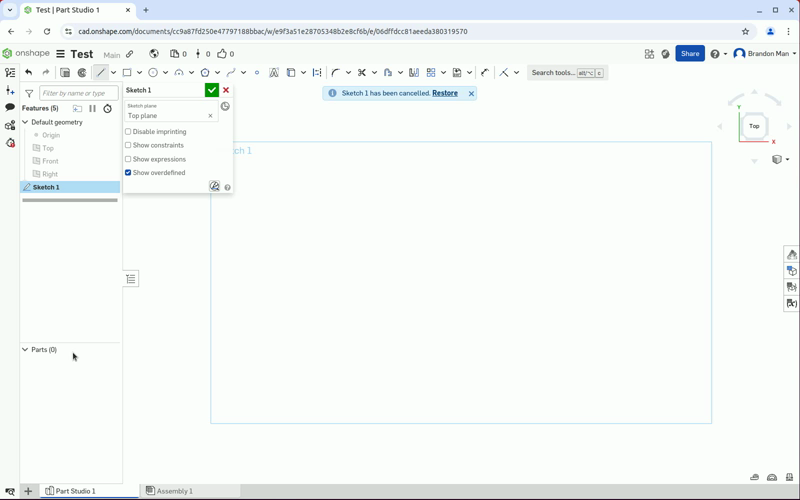
mouse_move(348, 282)
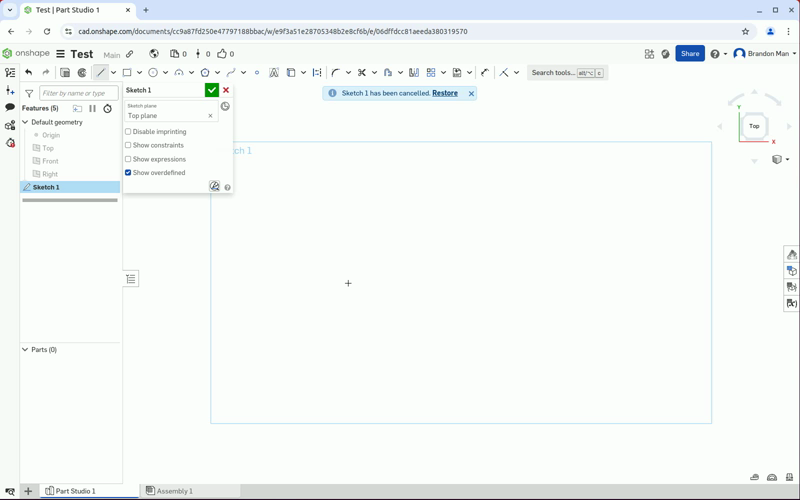
click(348, 282)
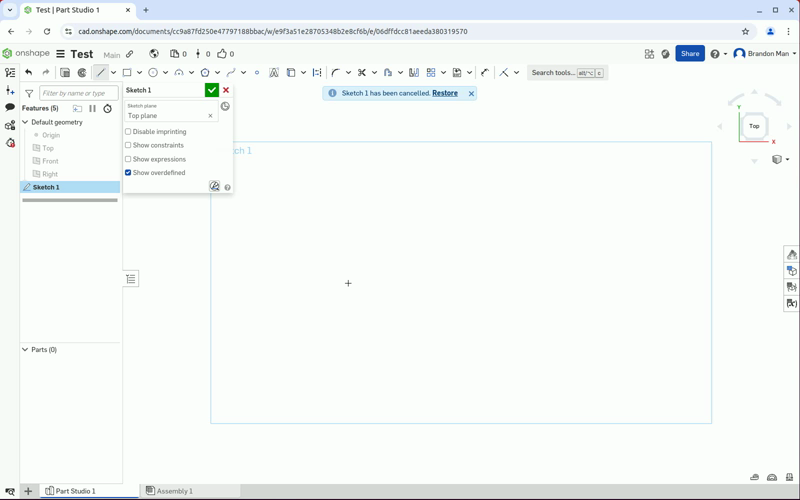
key_up(shift)
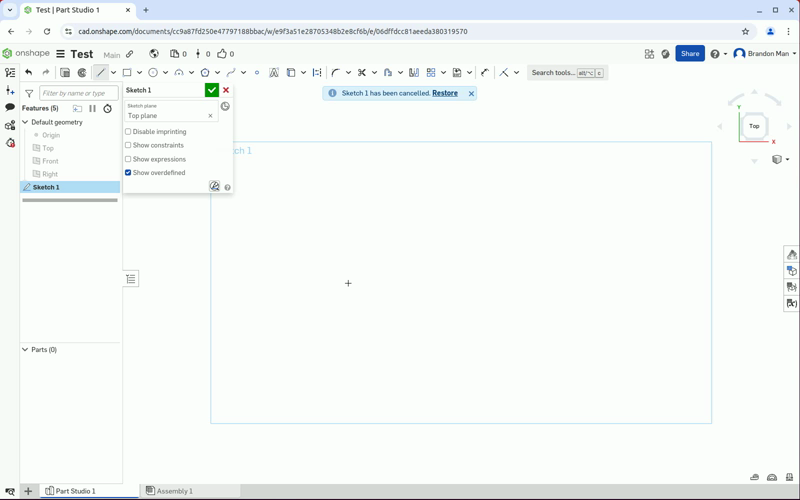
key_down(shift)
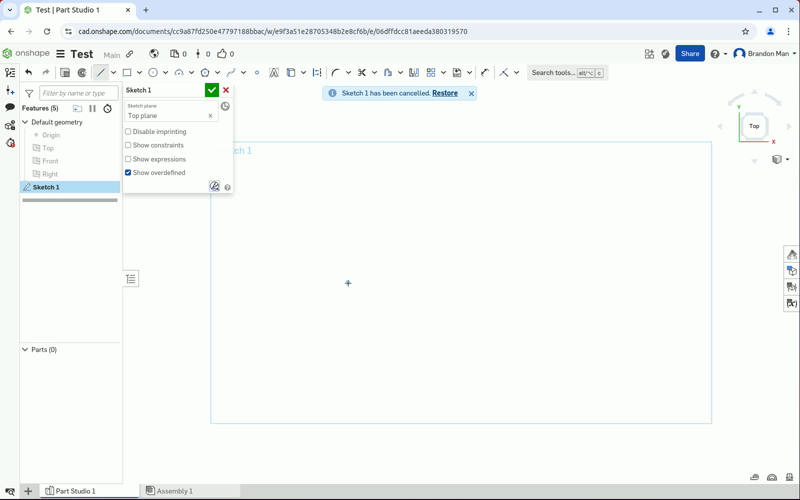
mouse_move(404, 379)
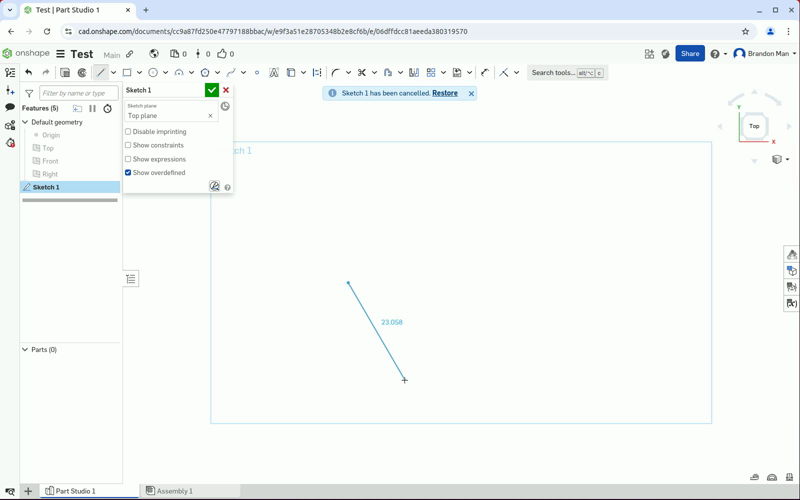
click(404, 379)
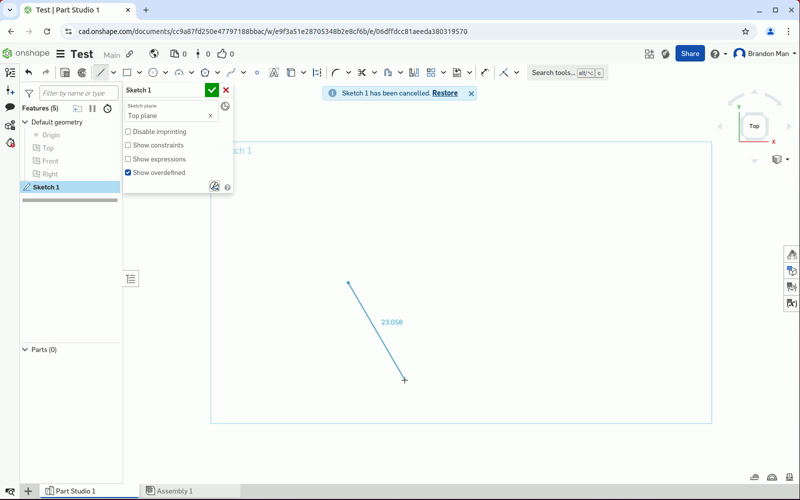
key_up(shift)
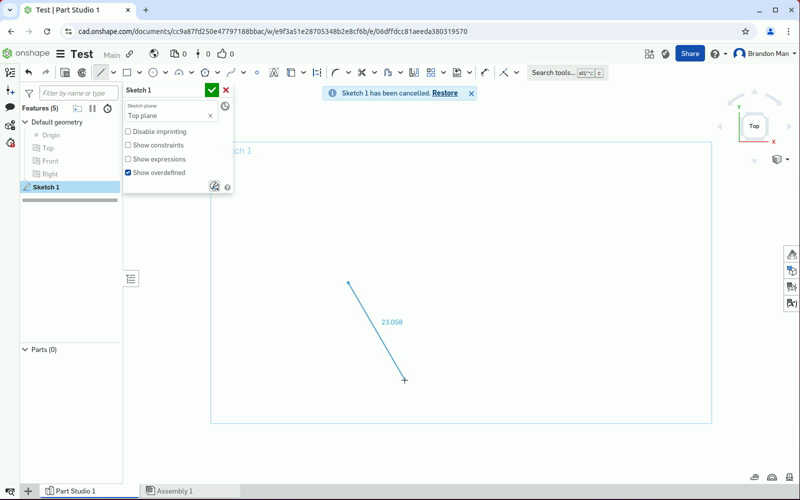
key_down(shift)
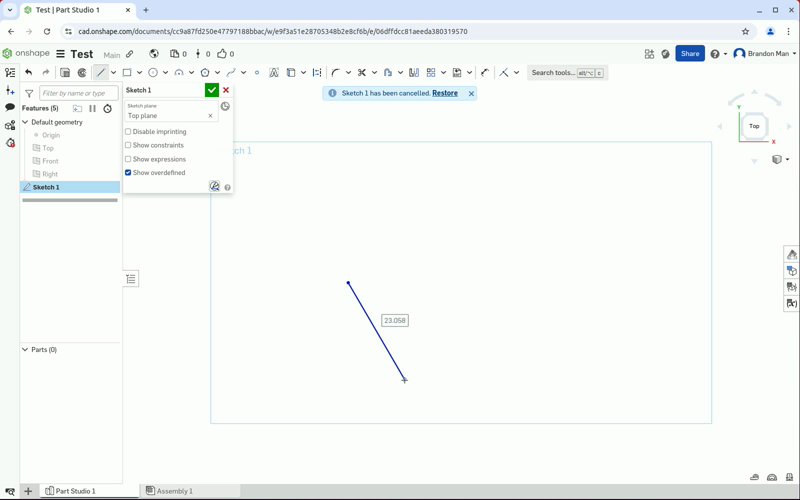
mouse_move(515, 379)
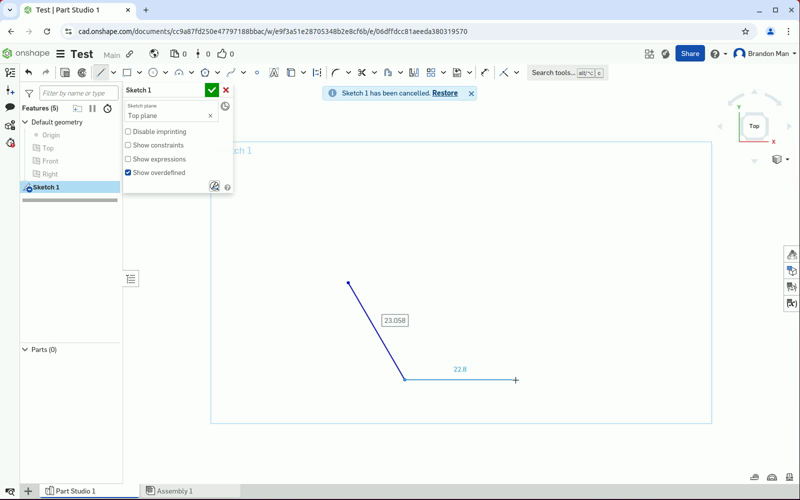
click(515, 379)
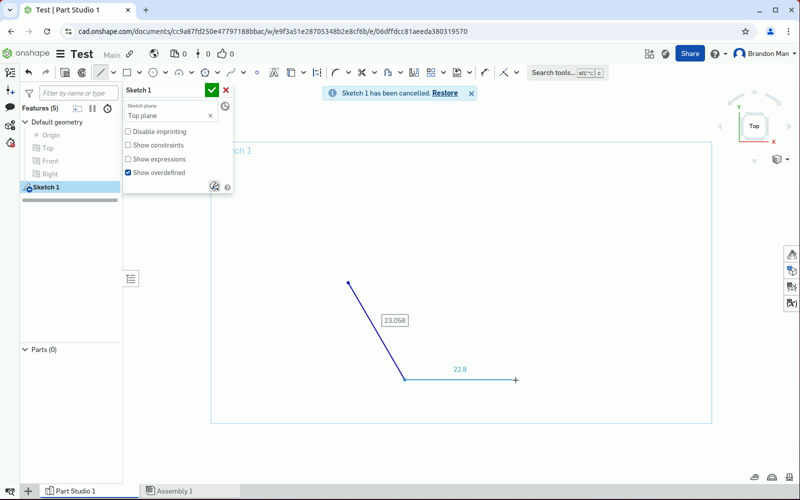
key_up(shift)
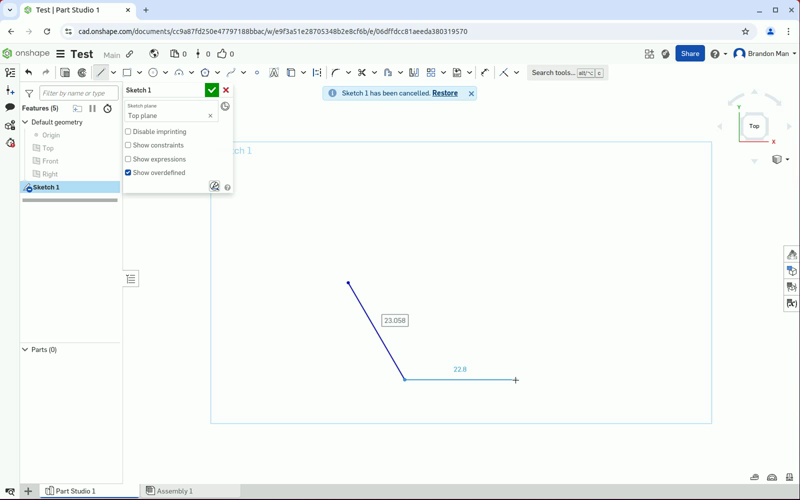
key_down(shift)
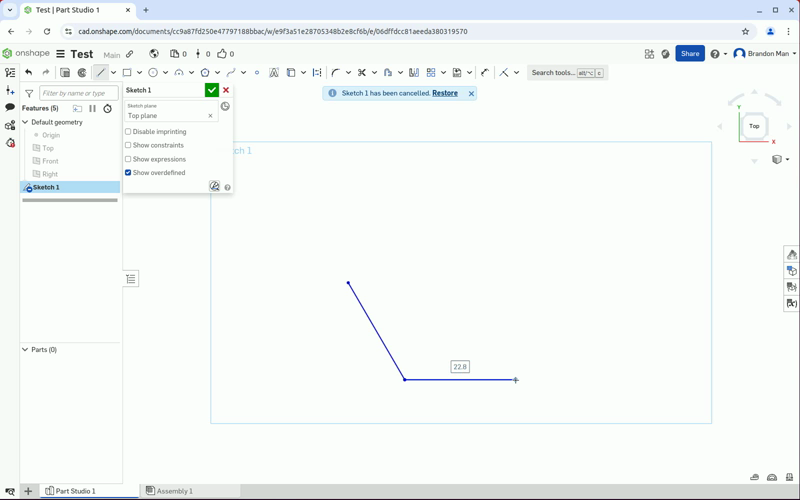
mouse_move(572, 282)
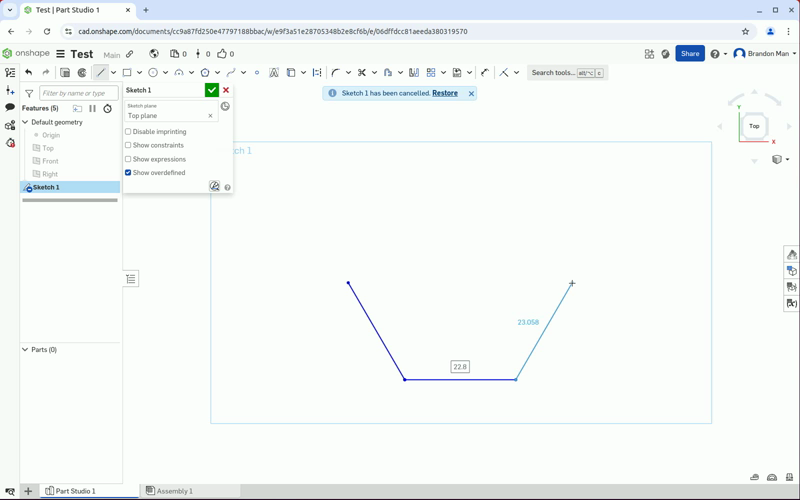
click(572, 282)
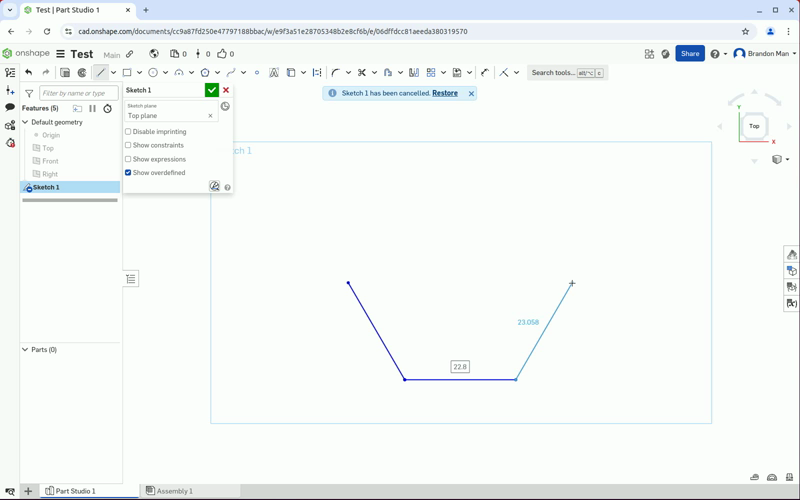
key_up(shift)
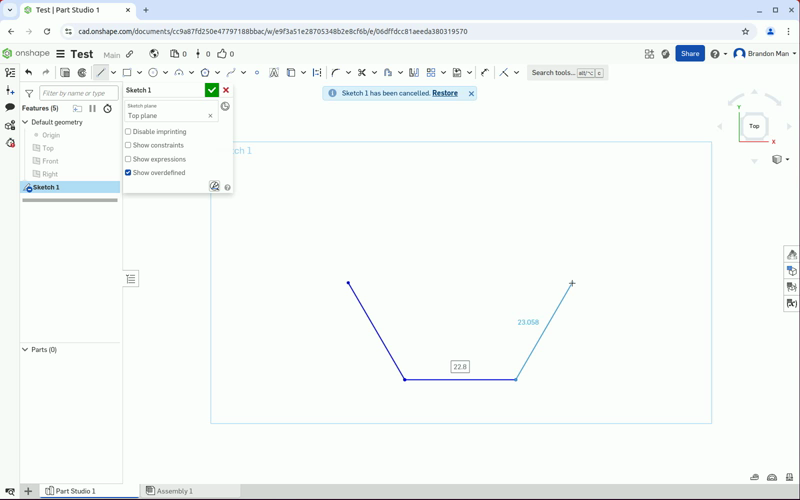
key_down(shift)
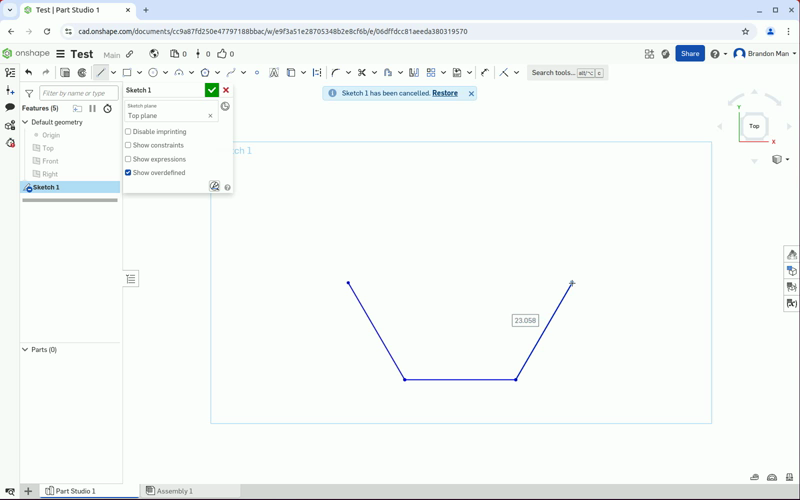
mouse_move(515, 186)
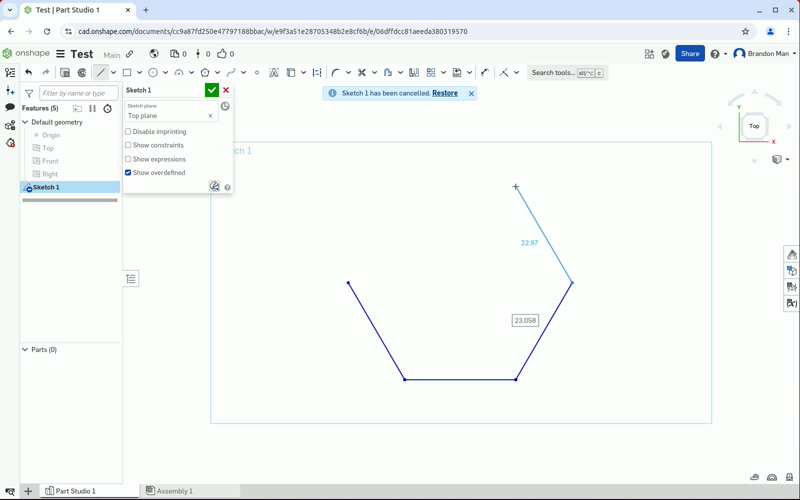
click(515, 186)
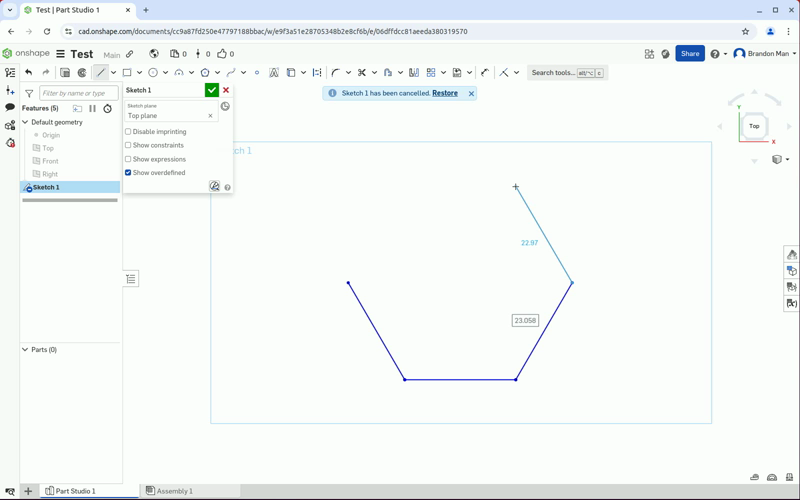
key_up(shift)
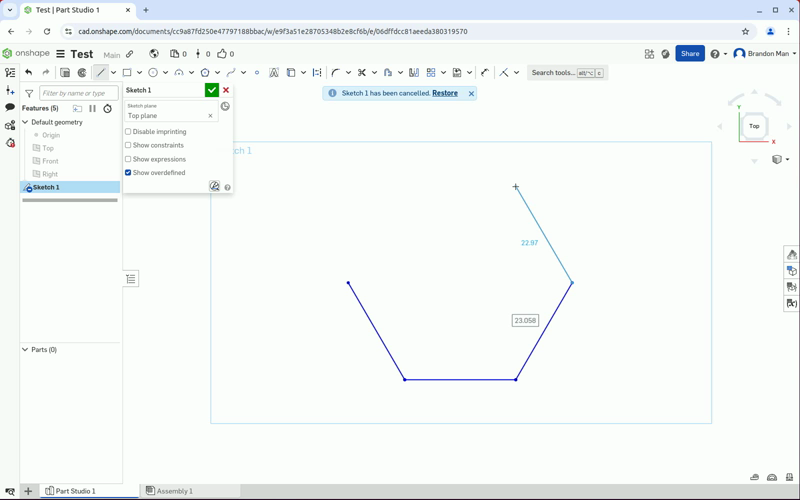
key_down(shift)
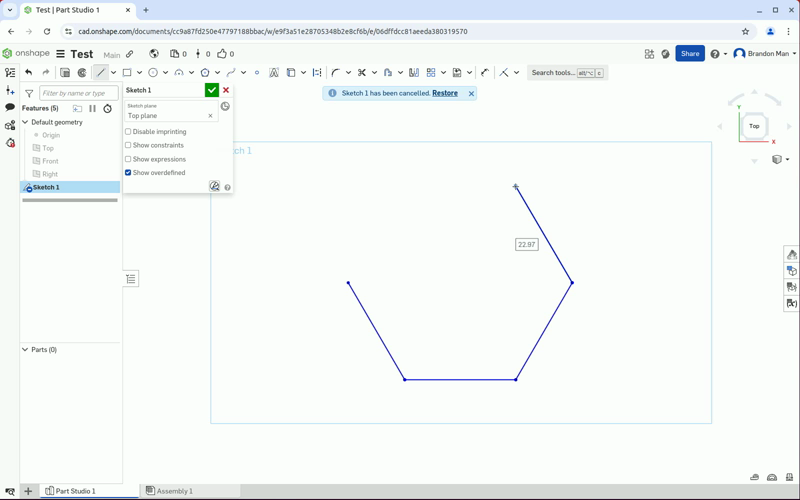
mouse_move(404, 186)
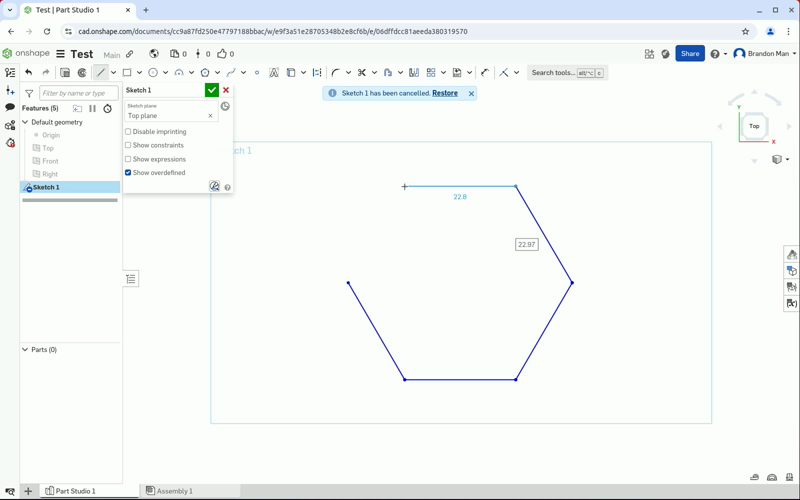
click(404, 186)
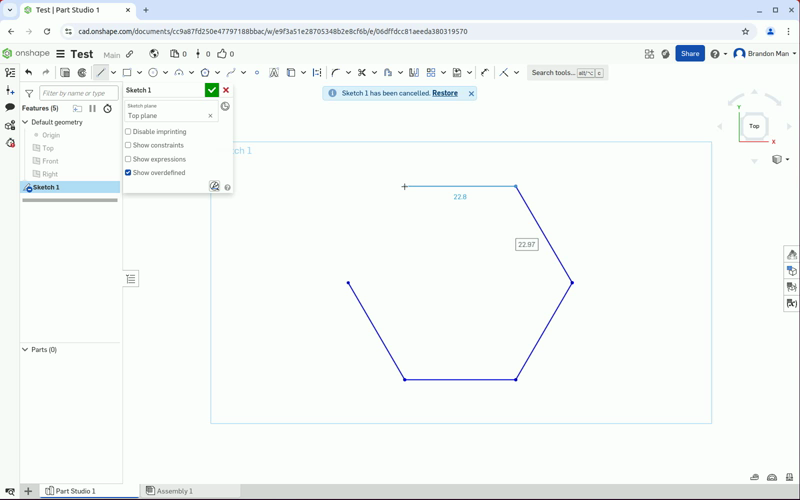
key_up(shift)
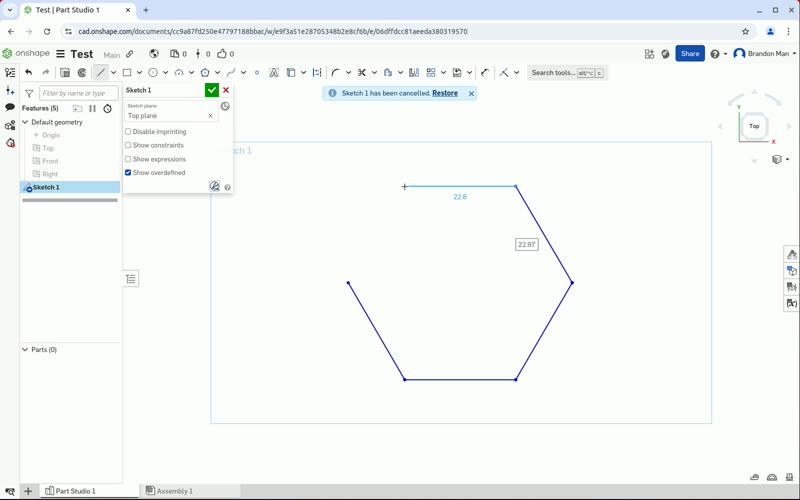
key_down(shift)
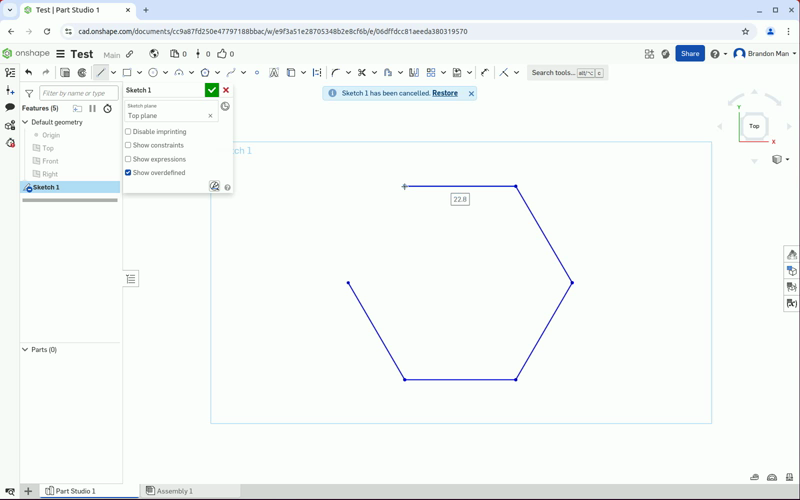
mouse_move(348, 282)
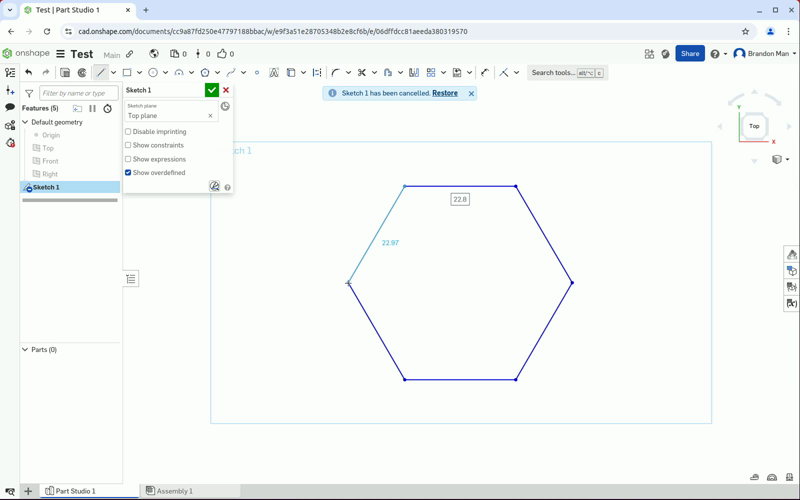
key_up(shift)
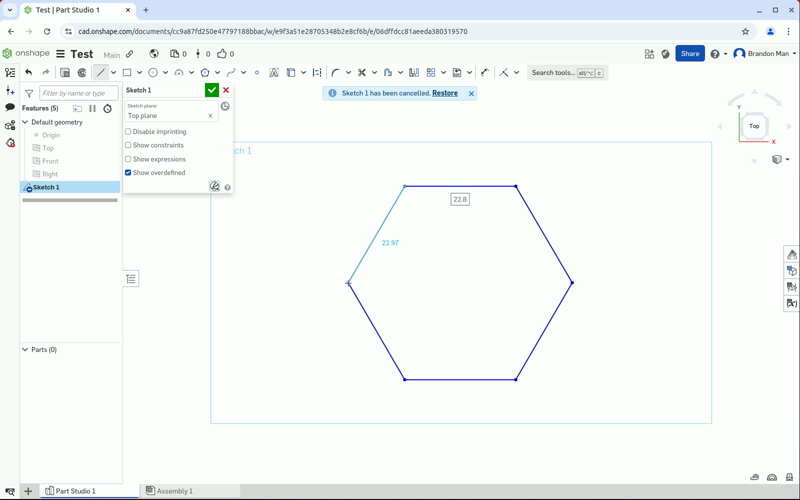
click(348, 282)
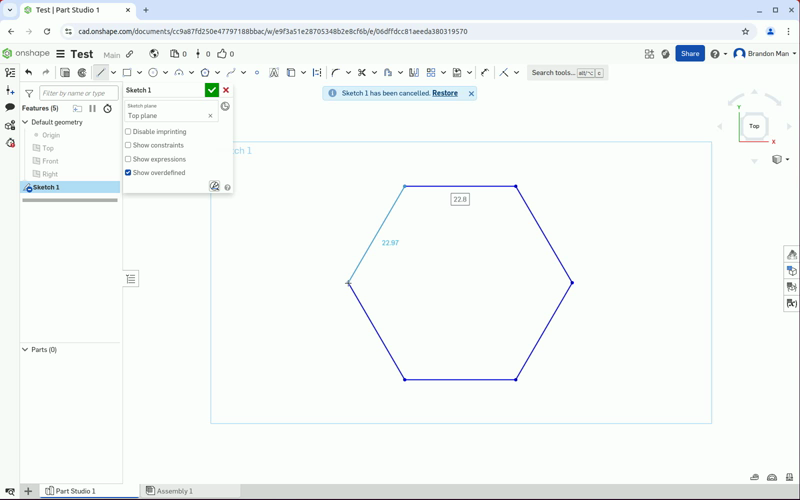
key(esc)
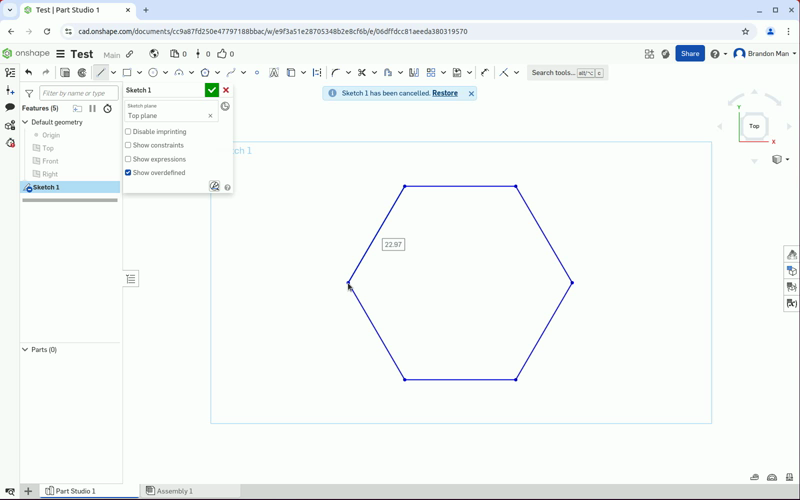
mouse_move(531, 280)
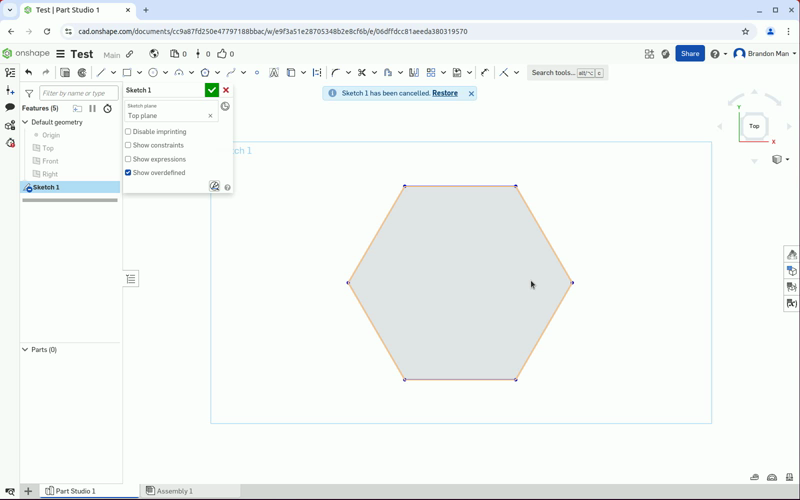
click(531, 280)
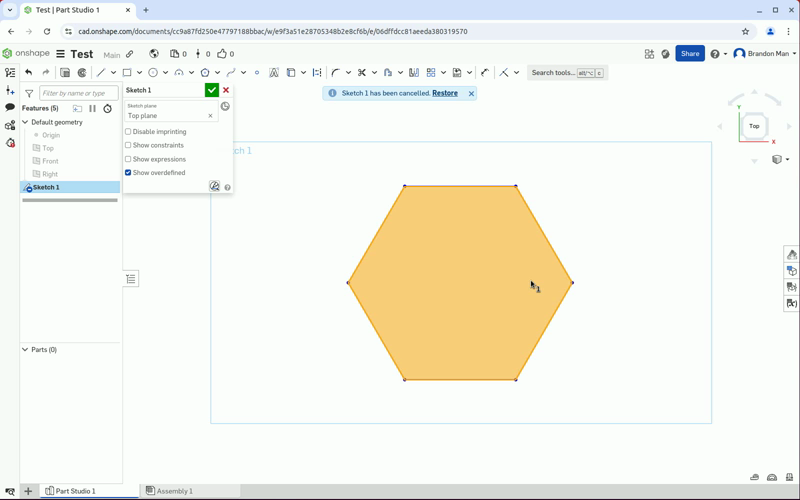
mouse_move(73, 352)
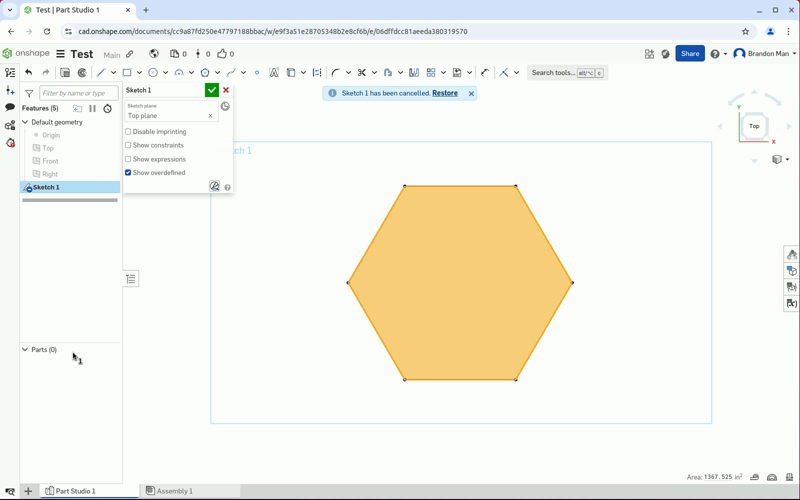
key(shift+y)
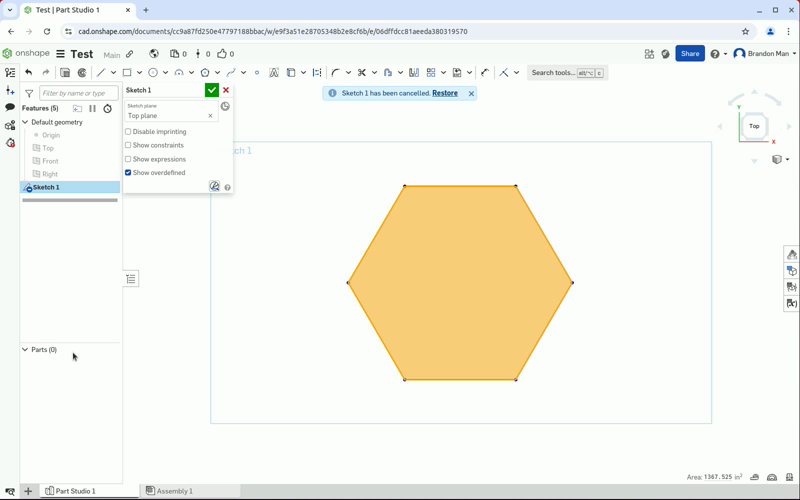
key(shift+e)
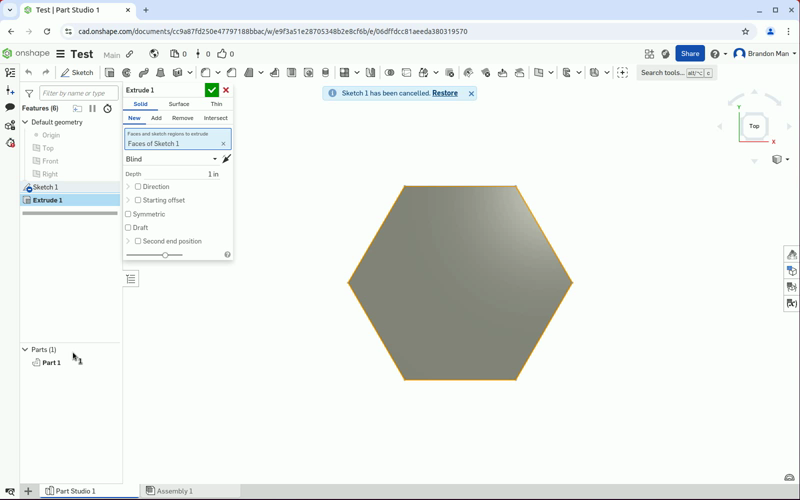
mouse_move(143, 106)
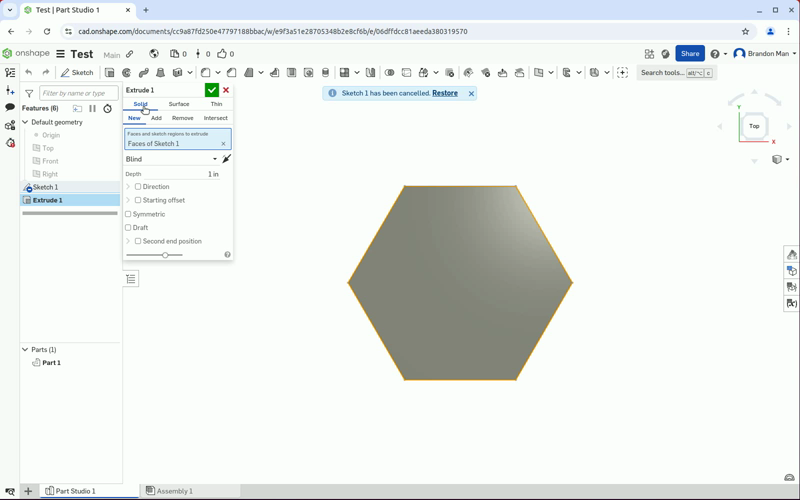
click(143, 106)
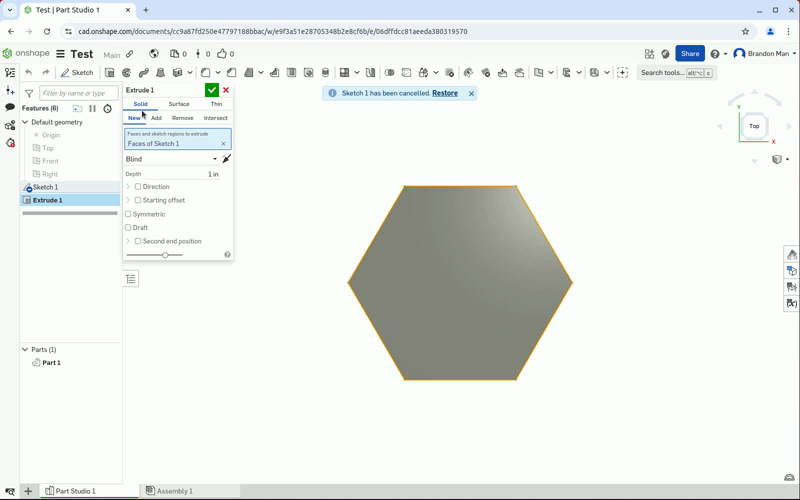
mouse_move(137, 120)
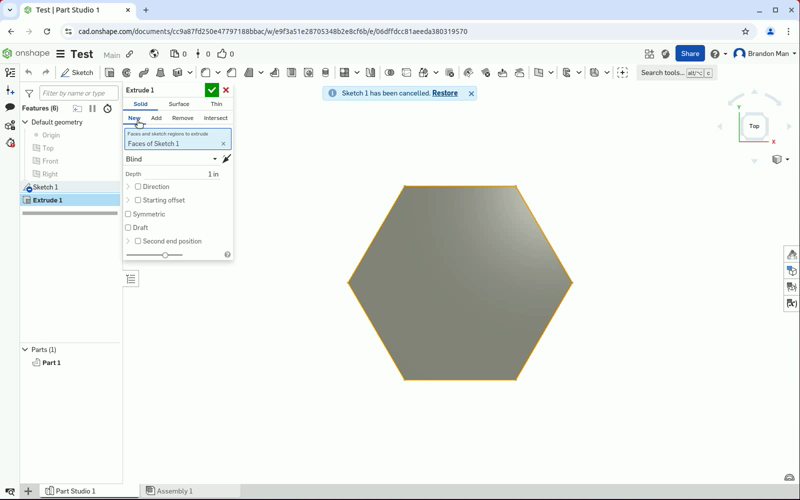
click(137, 120)
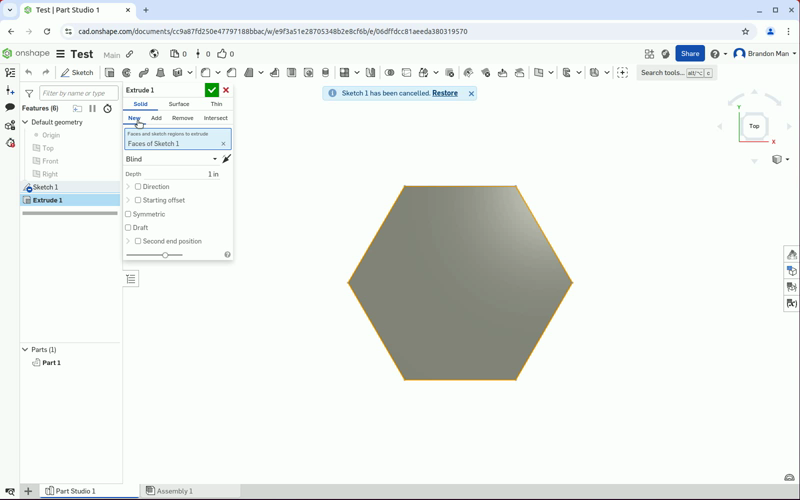
key(tab, 4)
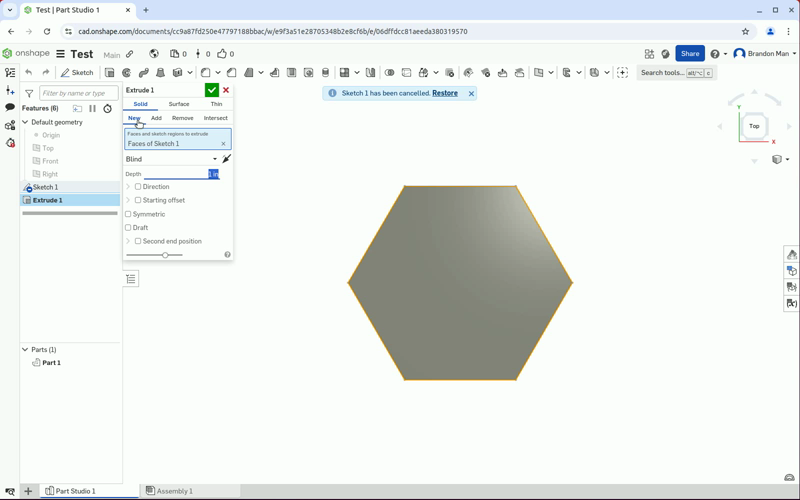
text(0.481)
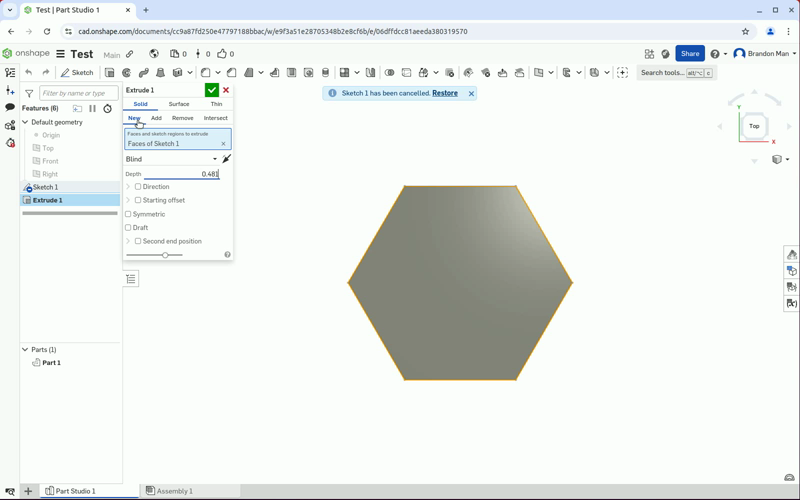
key(enter)
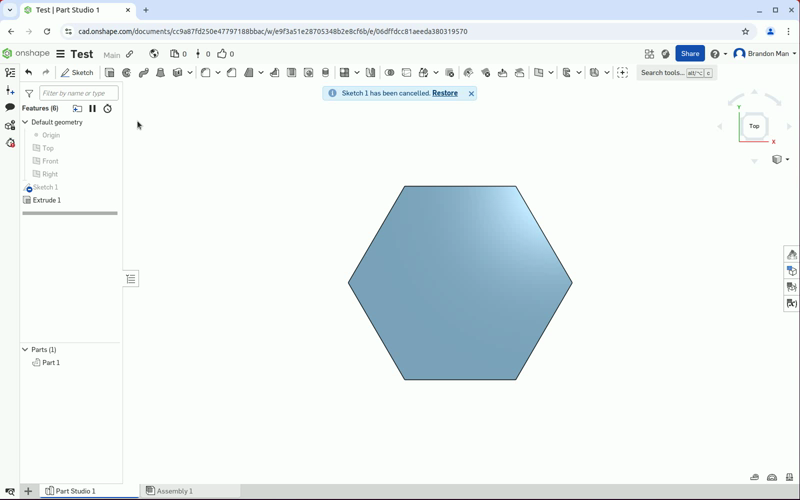
key(shift+h)
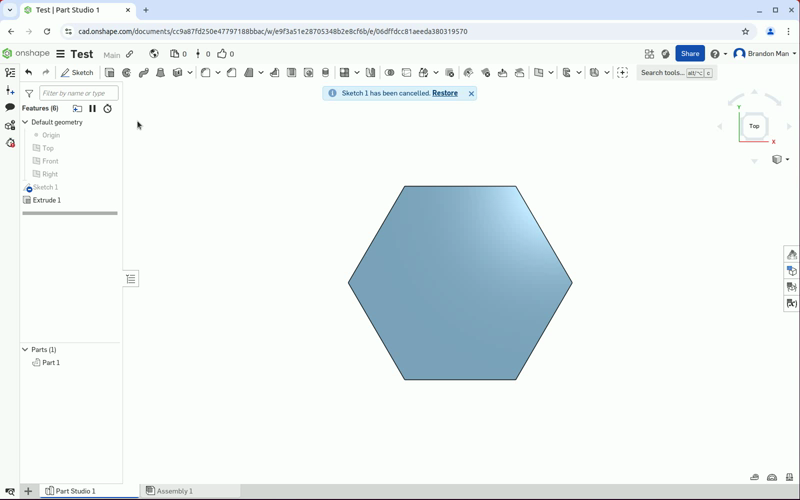
key(shift+h)
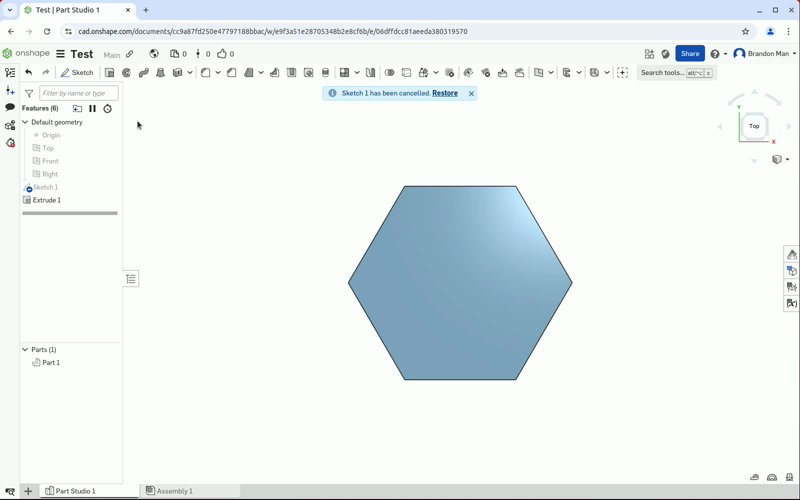
mouse_move(73, 189)
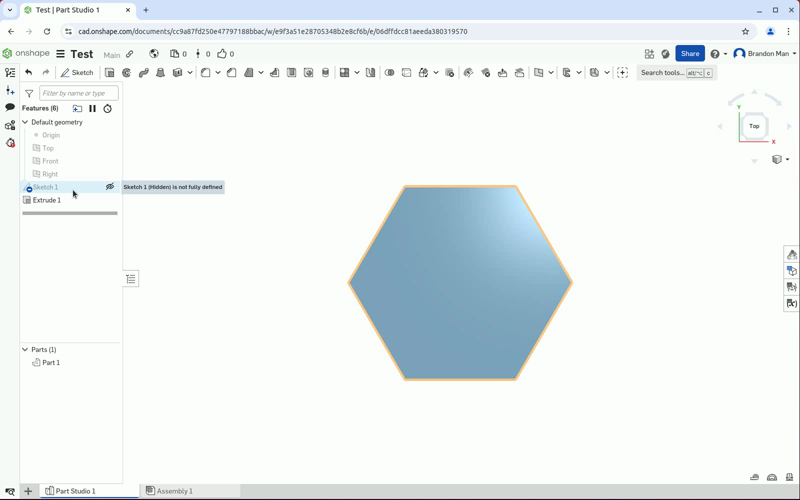
click(73, 189)
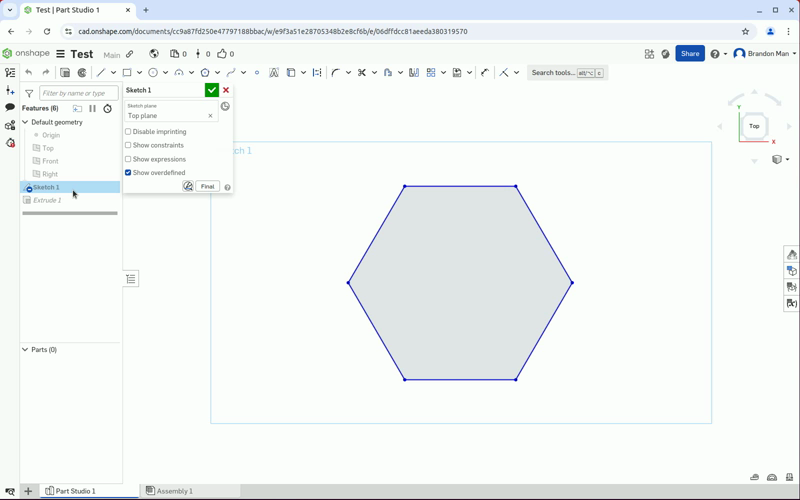
mouse_move(229, 92)
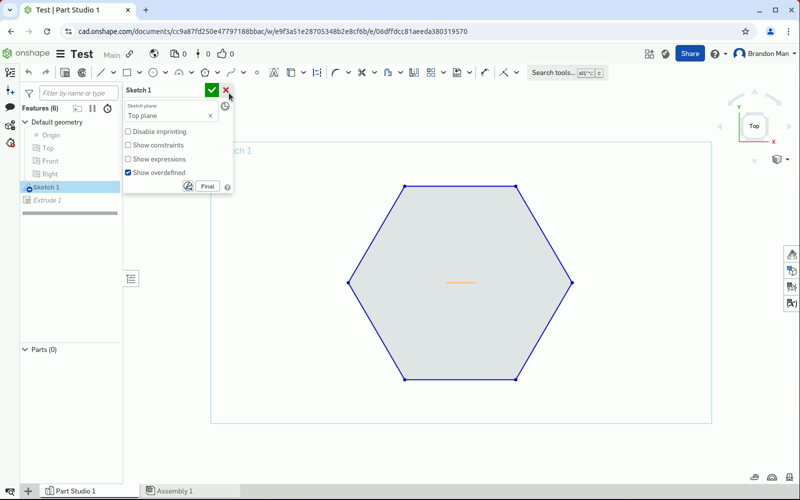
click(229, 92)
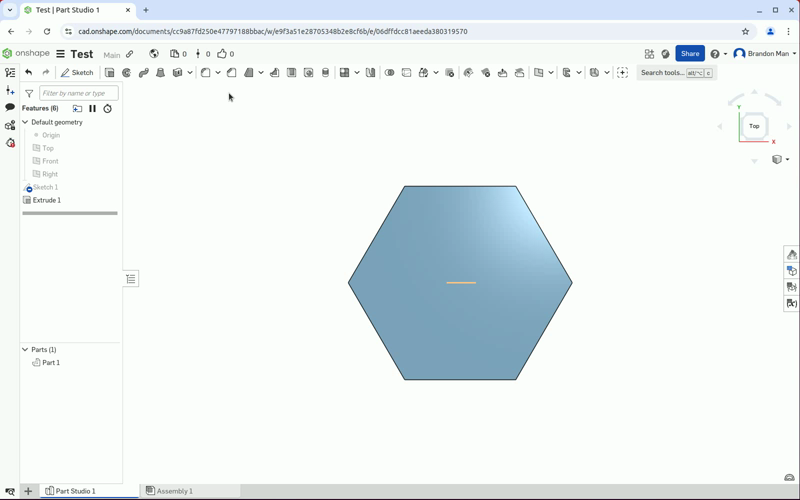
mouse_move(541, 75)
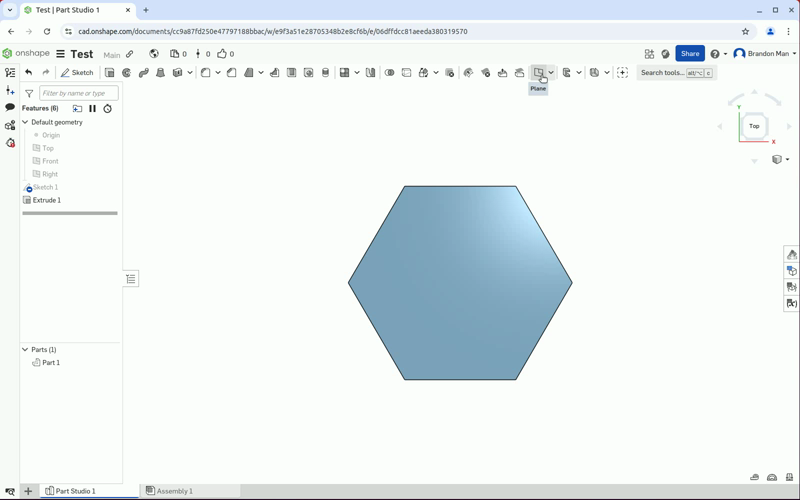
click(541, 75)
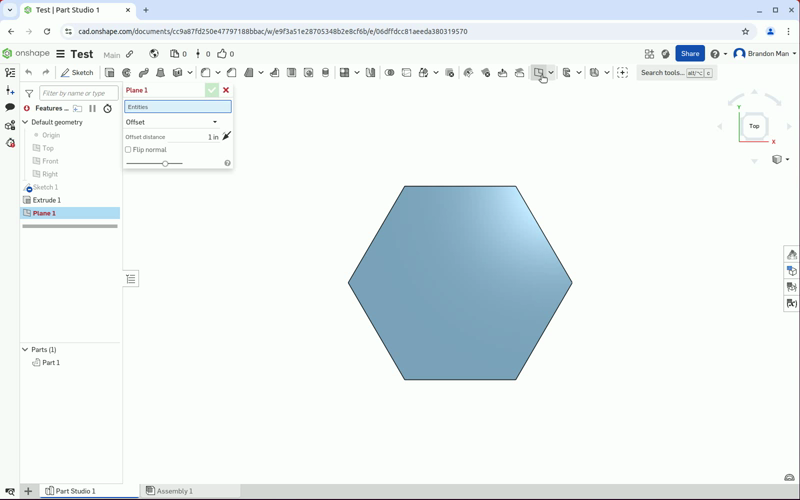
mouse_move(73, 150)
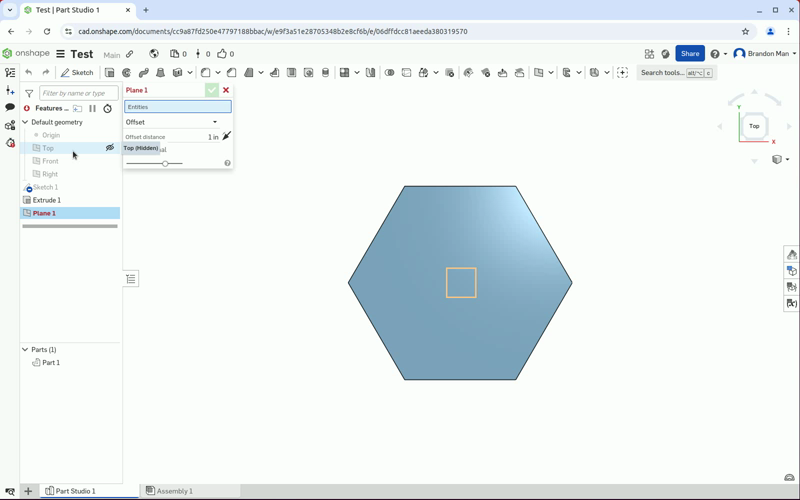
click(73, 150)
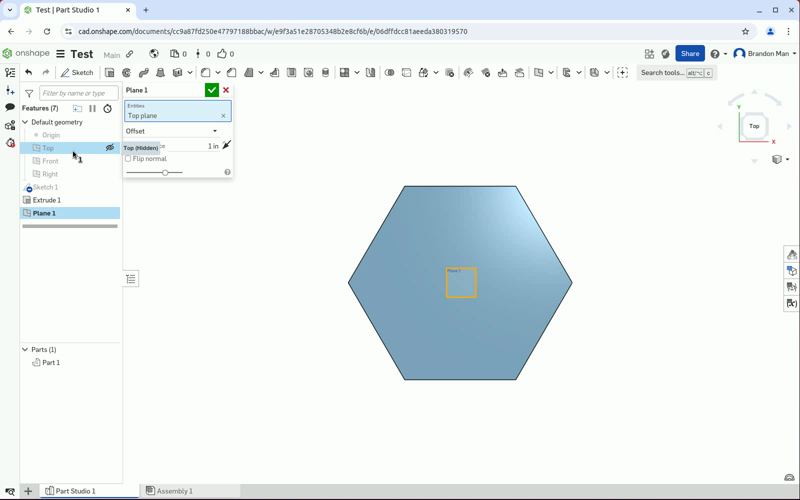
key(tab, 2)
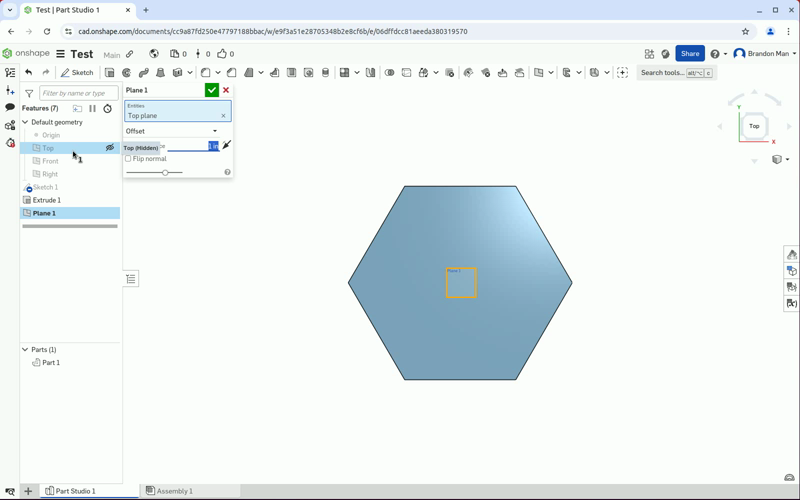
text(0.493)
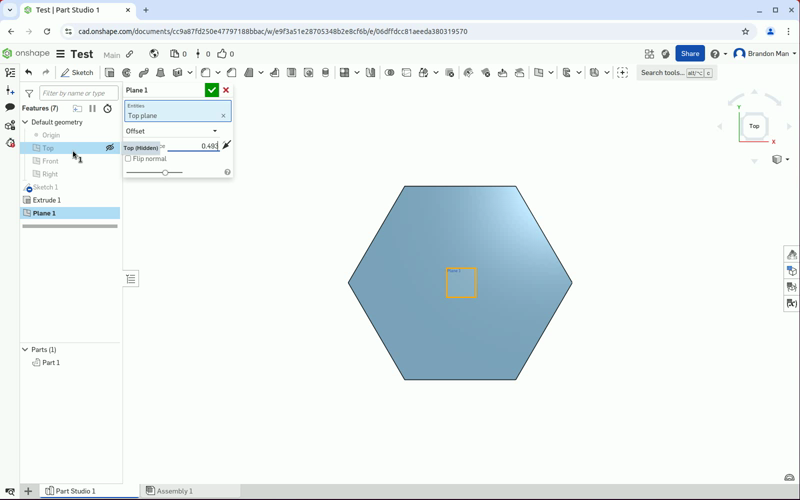
key(enter, 2)
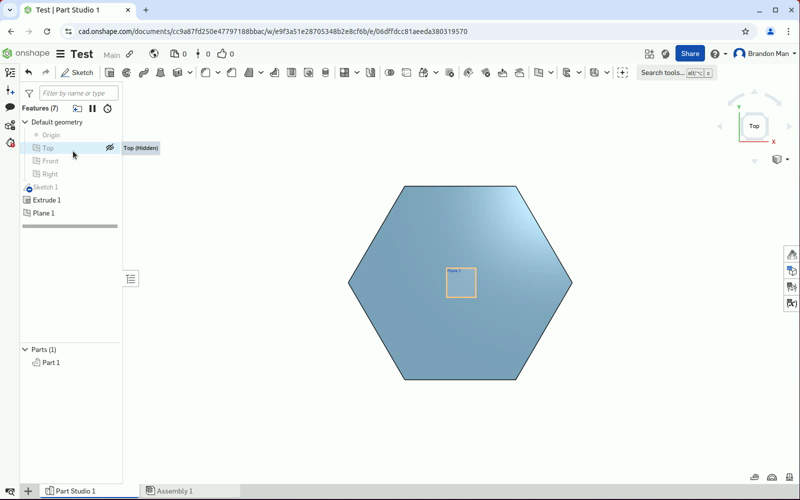
key(shift+s)
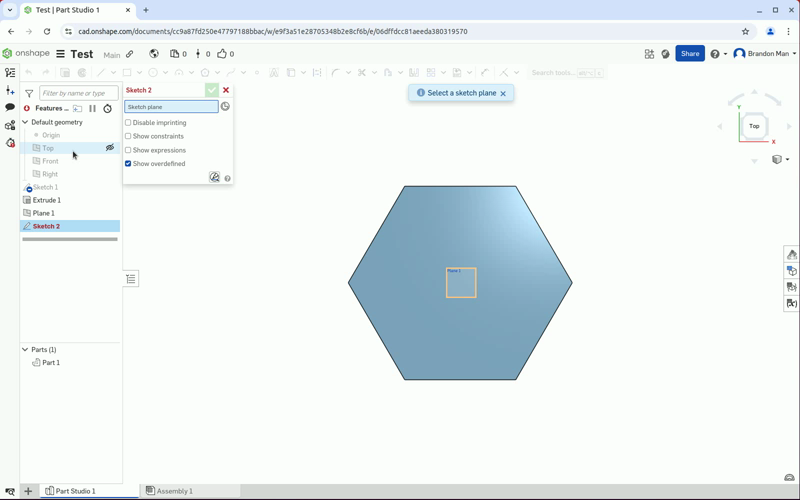
mouse_move(73, 215)
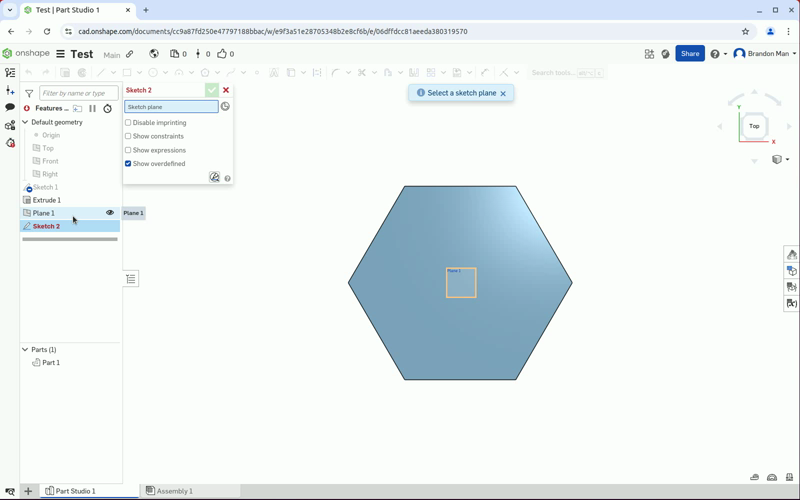
click(73, 215)
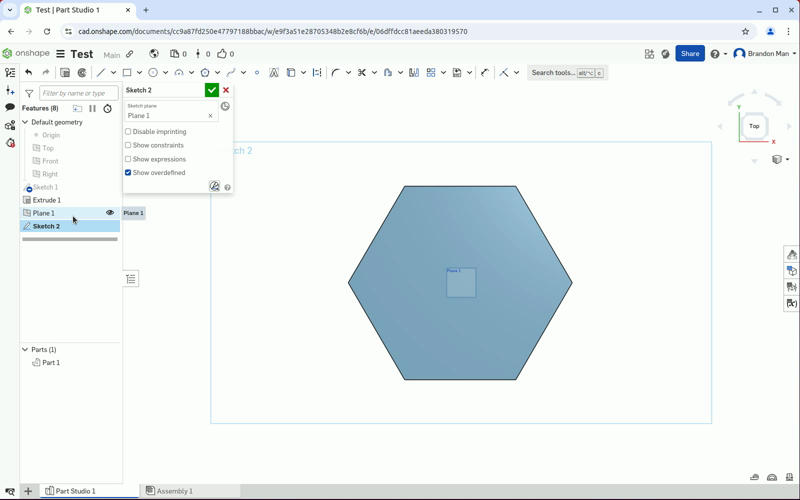
mouse_move(73, 352)
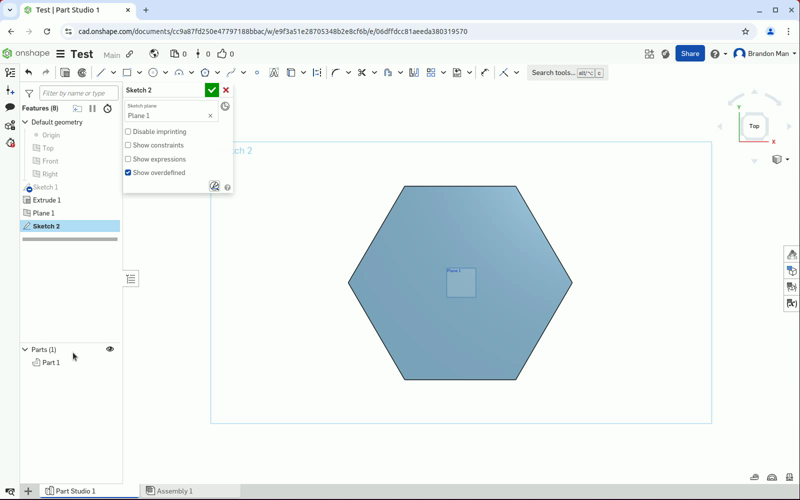
key(y)
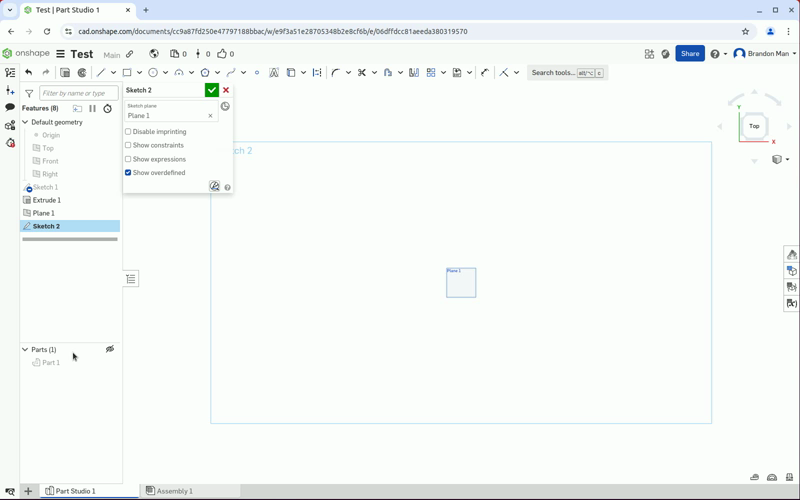
key(l)
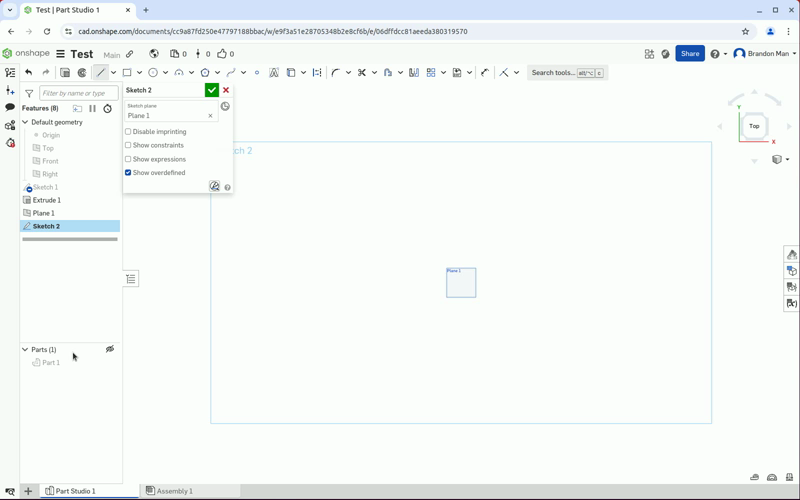
key_down(shift)
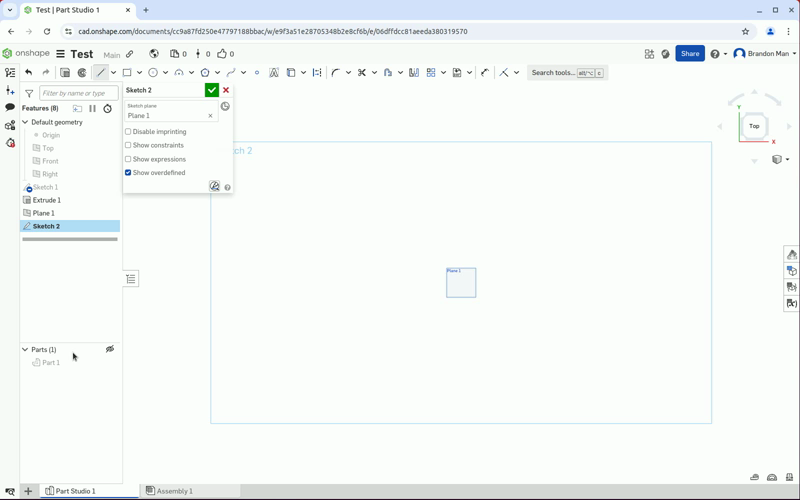
mouse_move(370, 282)
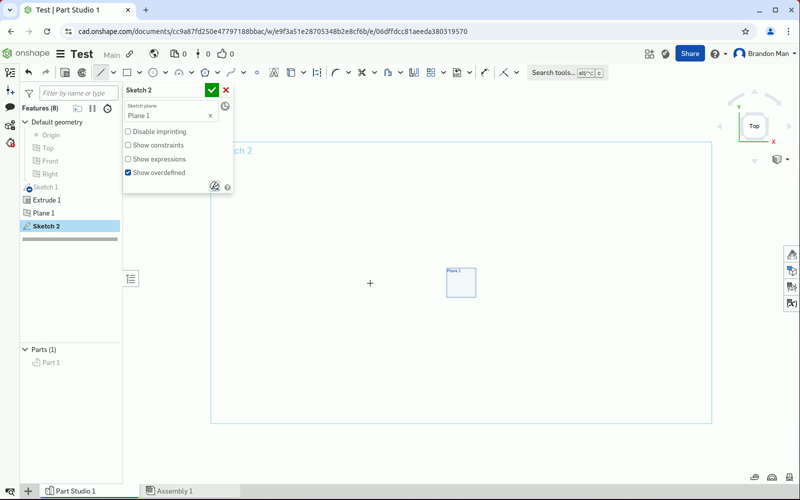
click(370, 282)
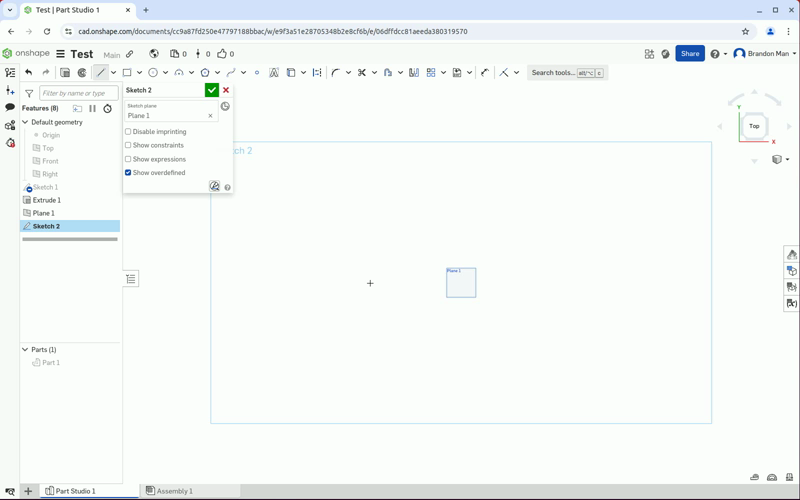
key_up(shift)
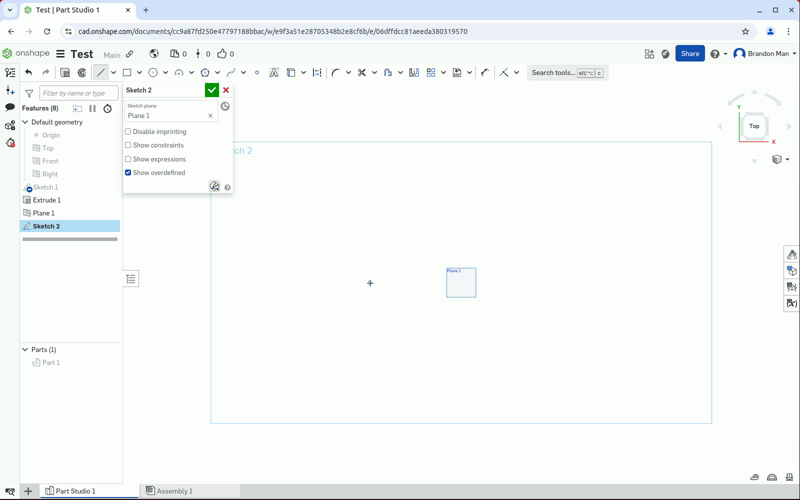
key_down(shift)
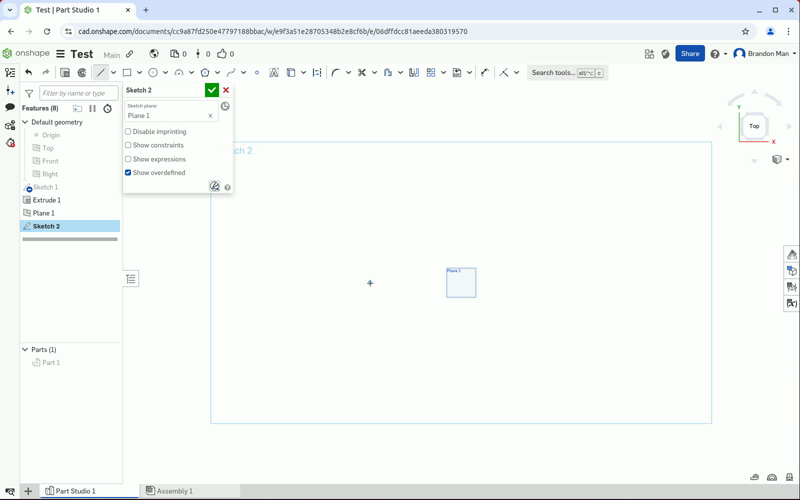
mouse_move(415, 360)
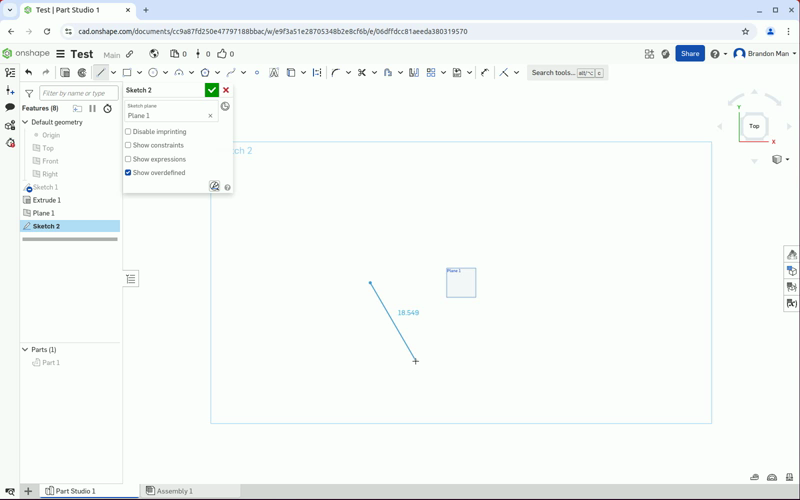
click(415, 360)
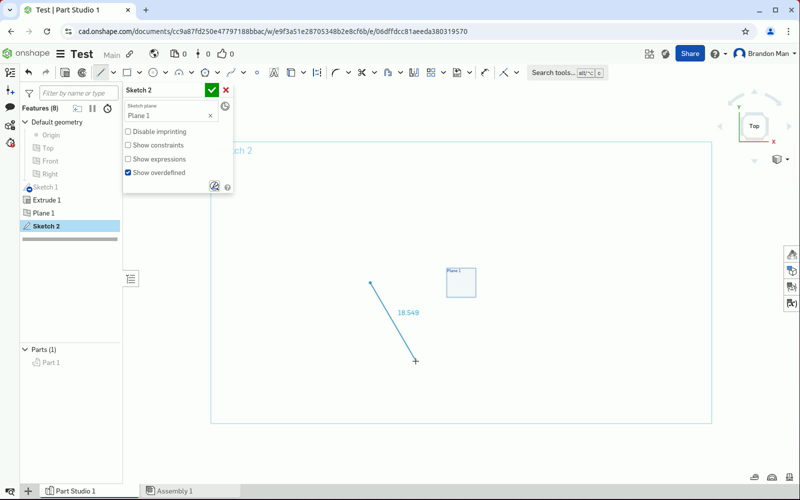
key_up(shift)
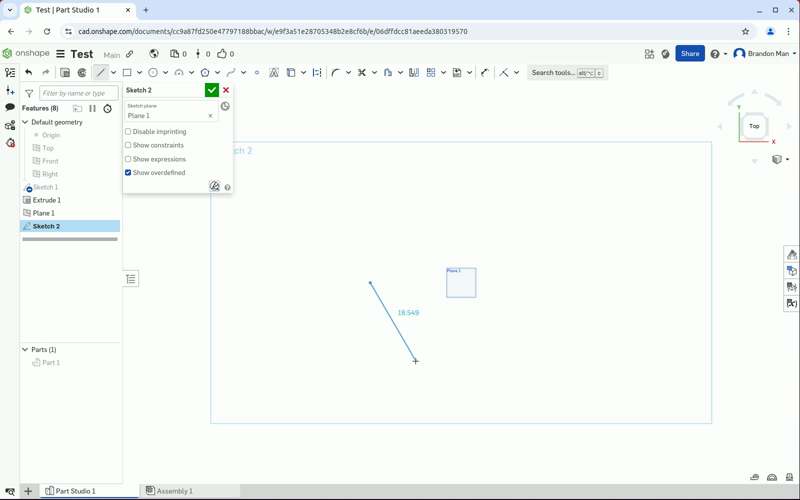
key_down(shift)
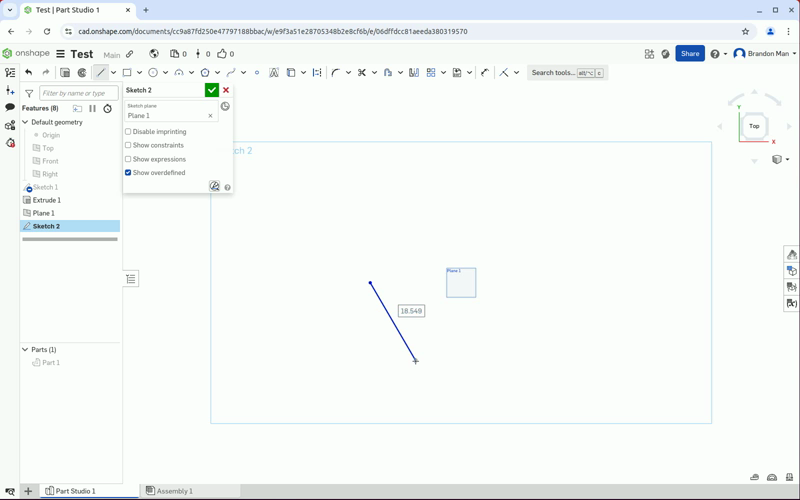
mouse_move(504, 360)
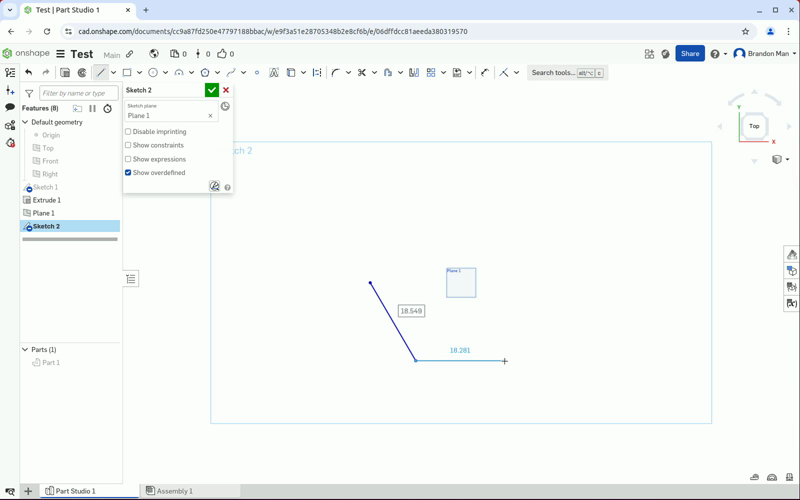
click(504, 360)
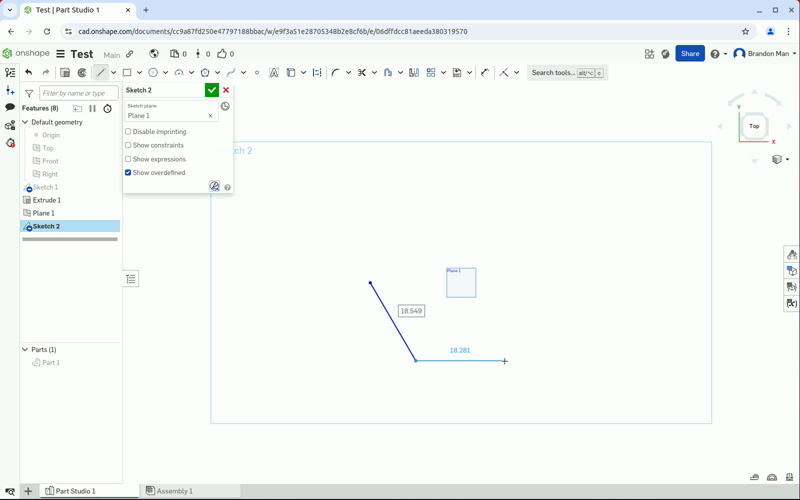
key_up(shift)
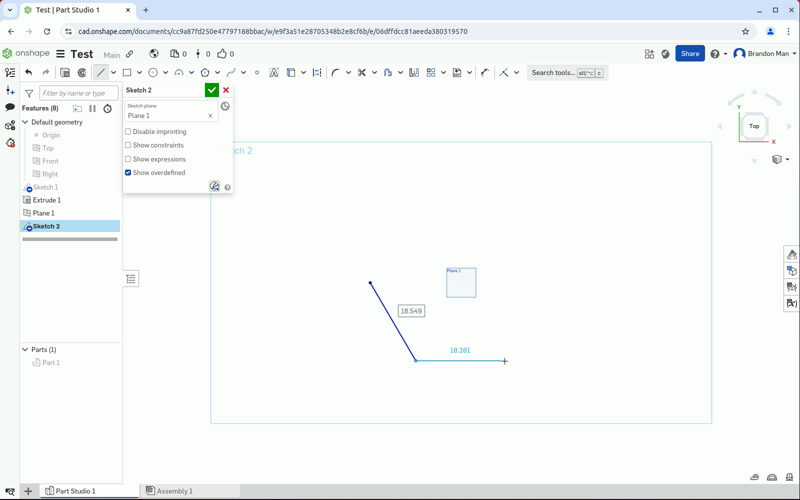
key_down(shift)
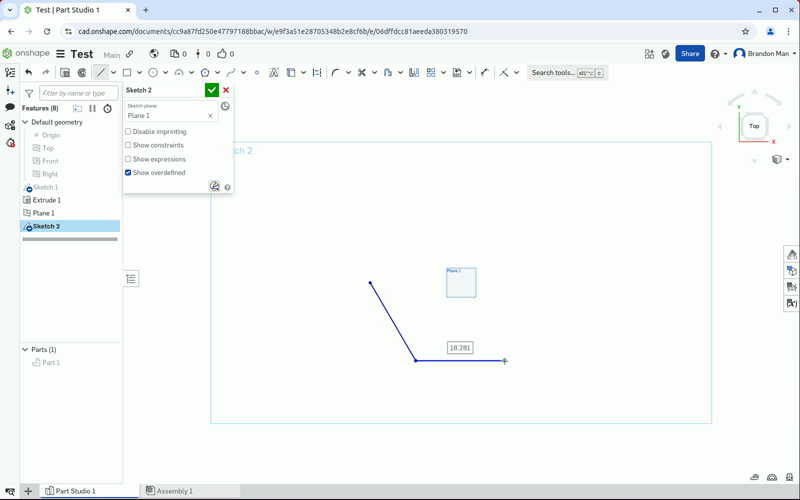
mouse_move(550, 282)
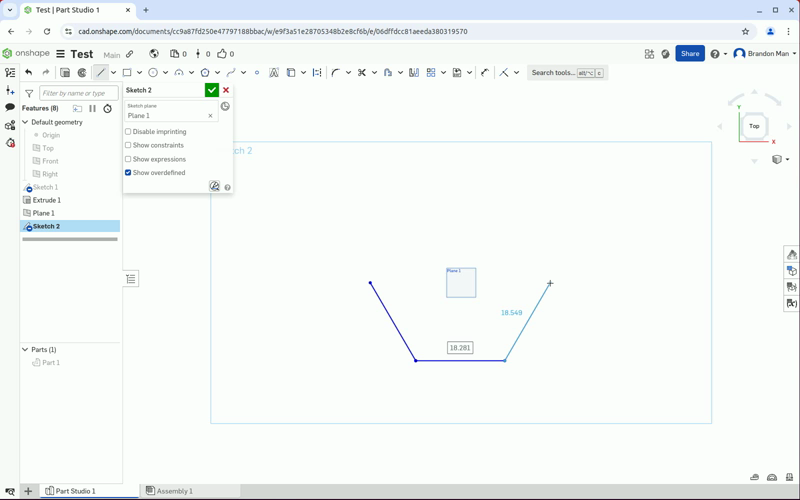
click(550, 282)
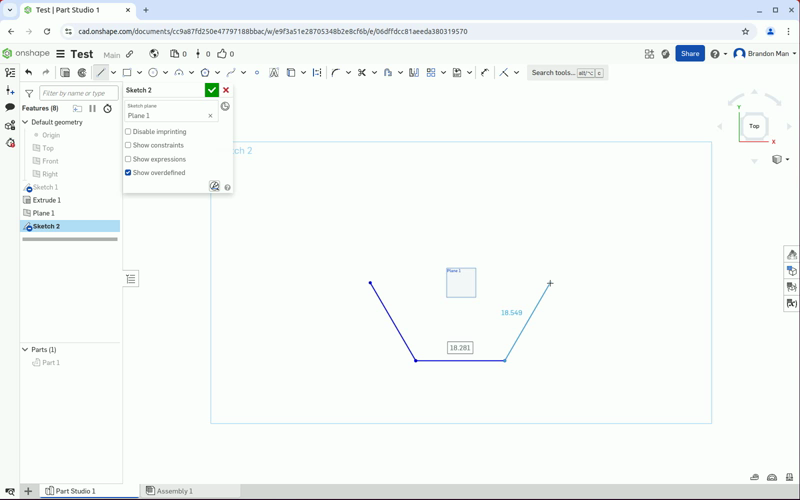
key_up(shift)
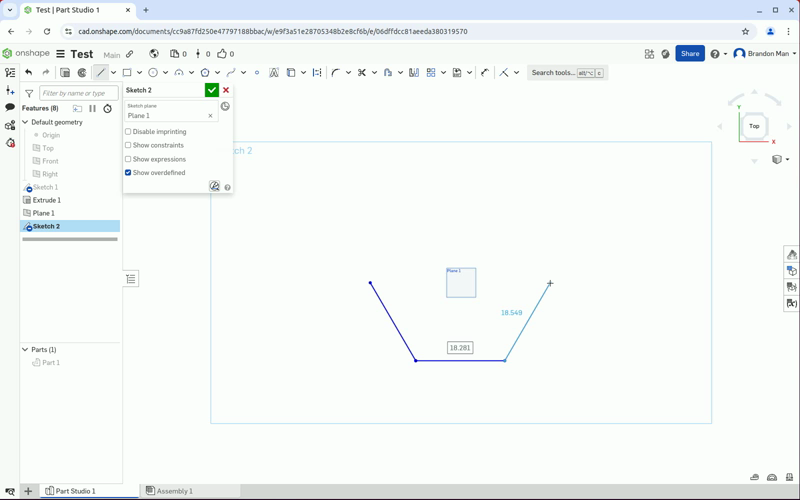
key_down(shift)
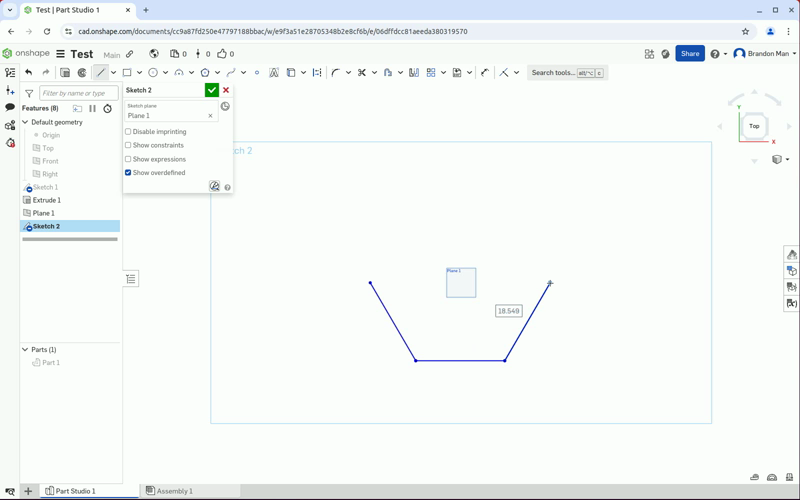
mouse_move(504, 205)
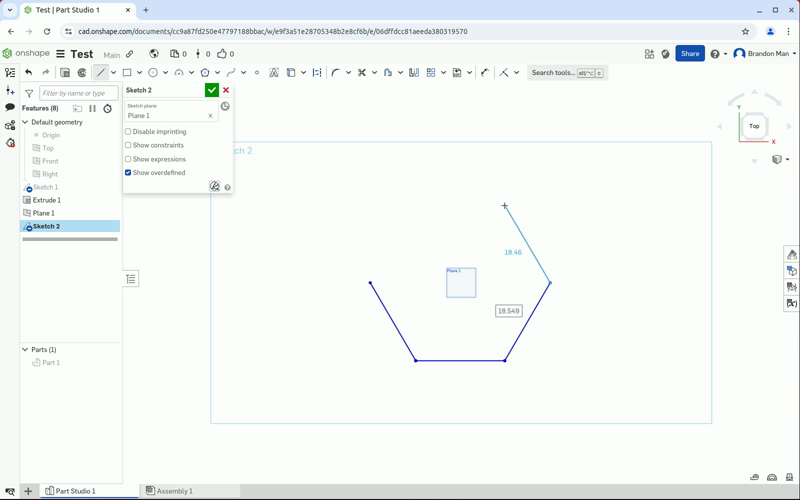
click(504, 205)
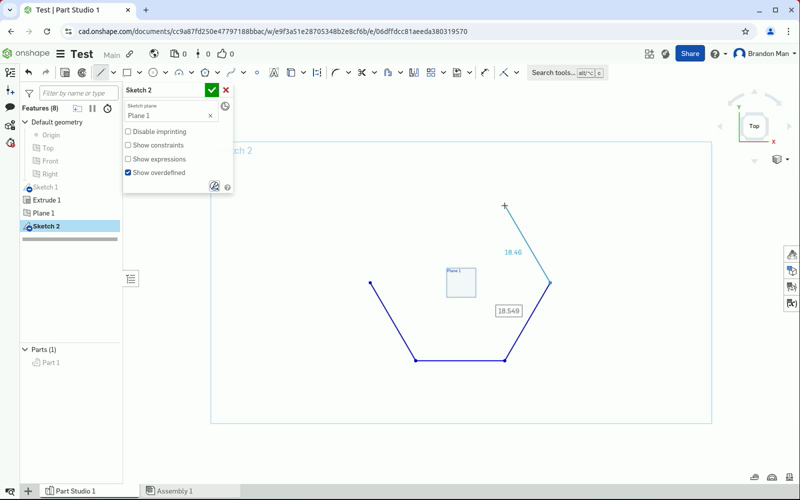
key_up(shift)
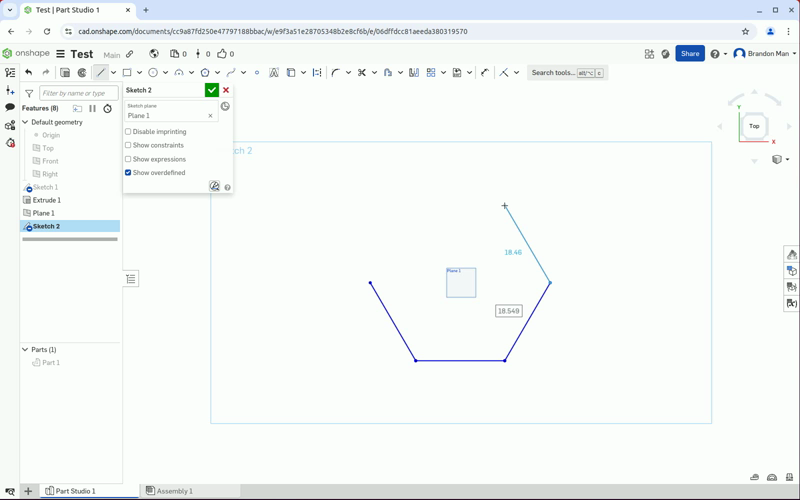
key_down(shift)
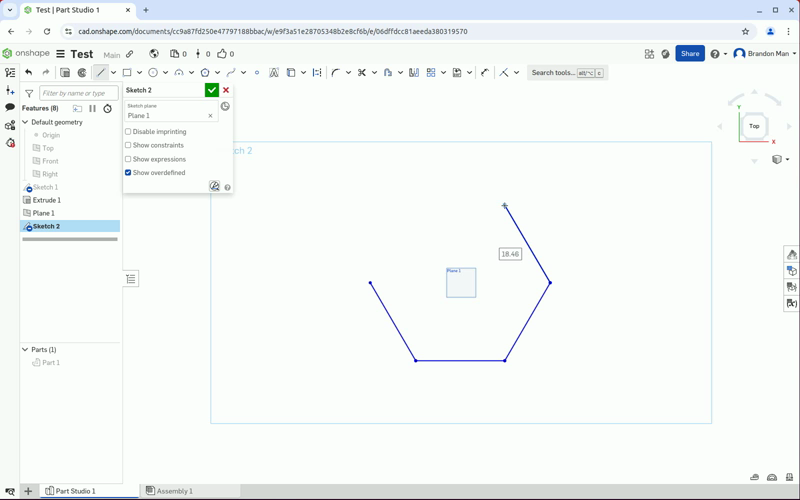
mouse_move(415, 205)
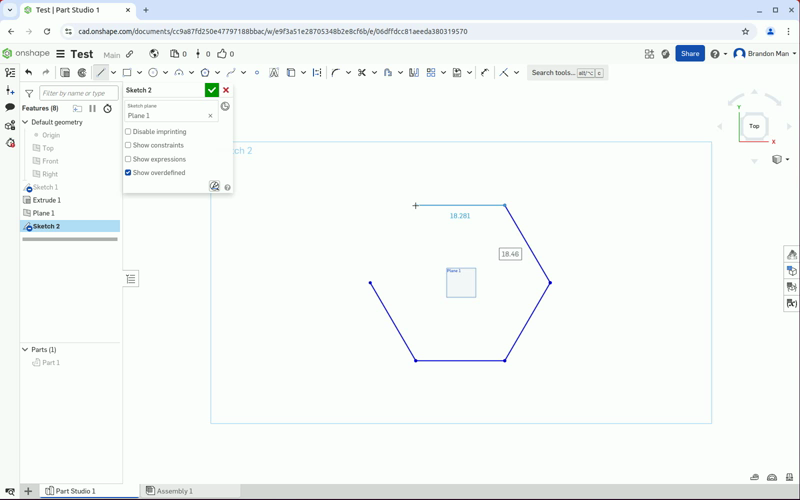
click(415, 205)
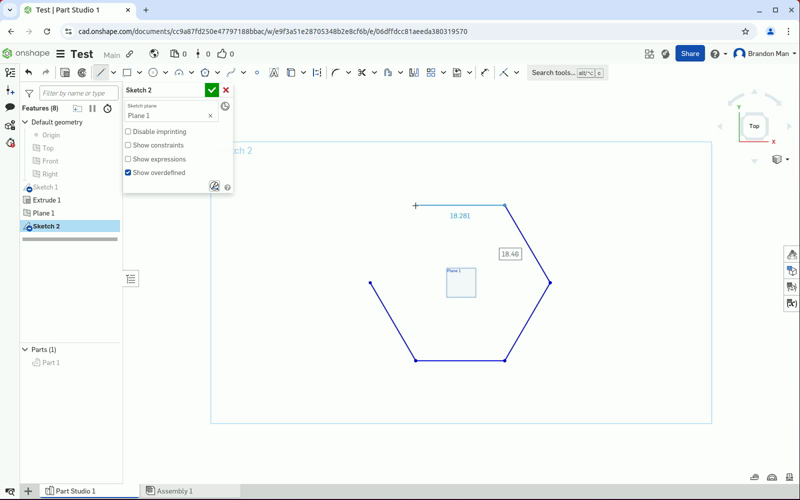
key_up(shift)
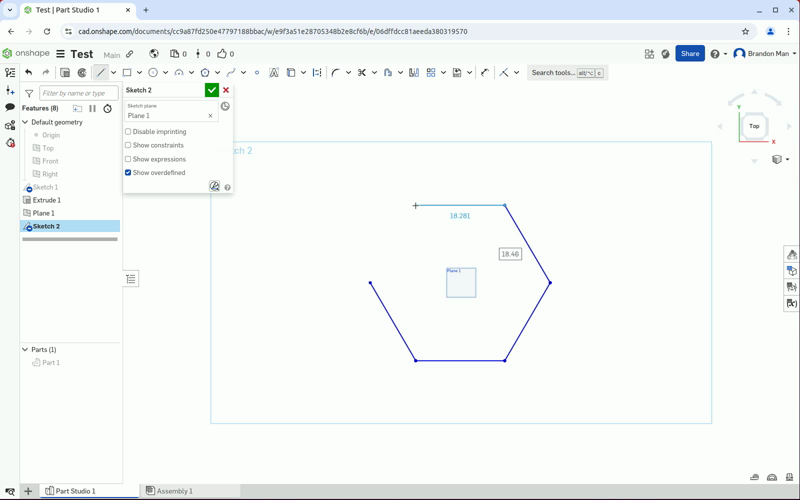
key_down(shift)
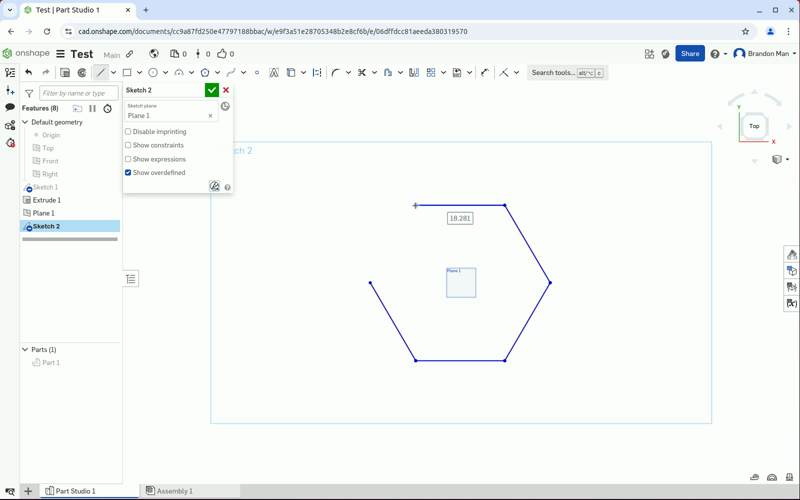
mouse_move(370, 282)
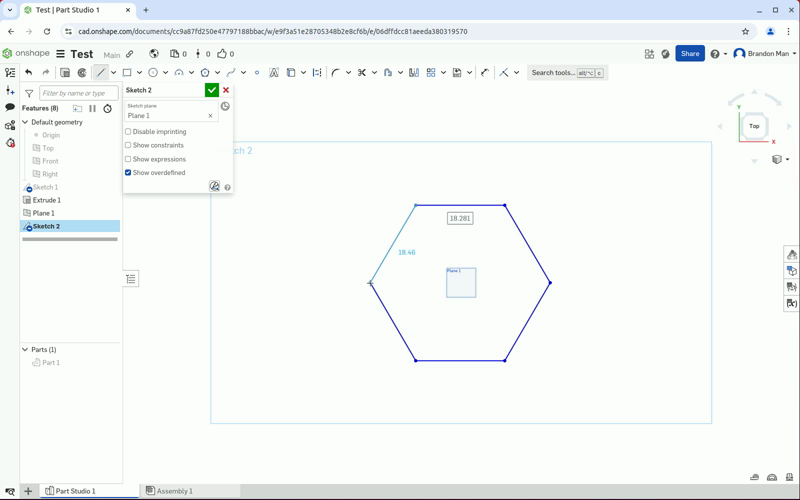
key_up(shift)
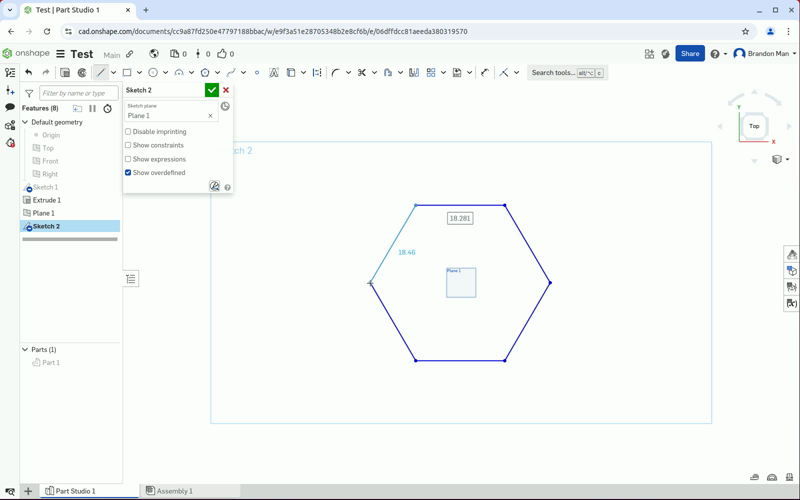
click(370, 282)
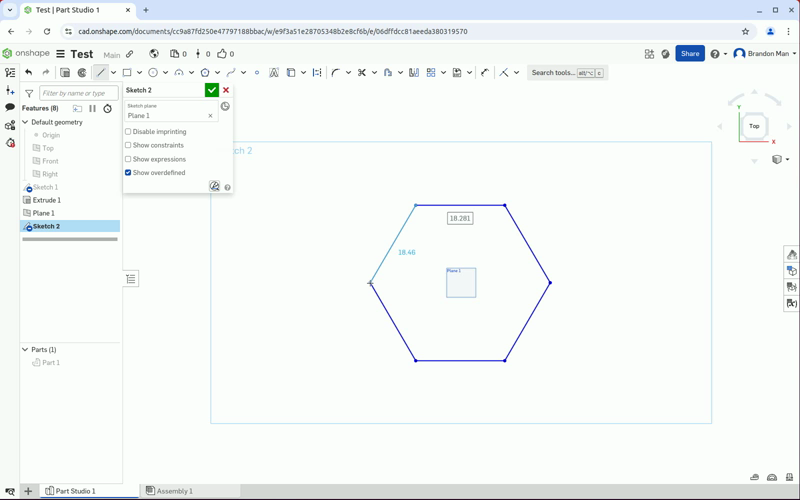
key(esc)
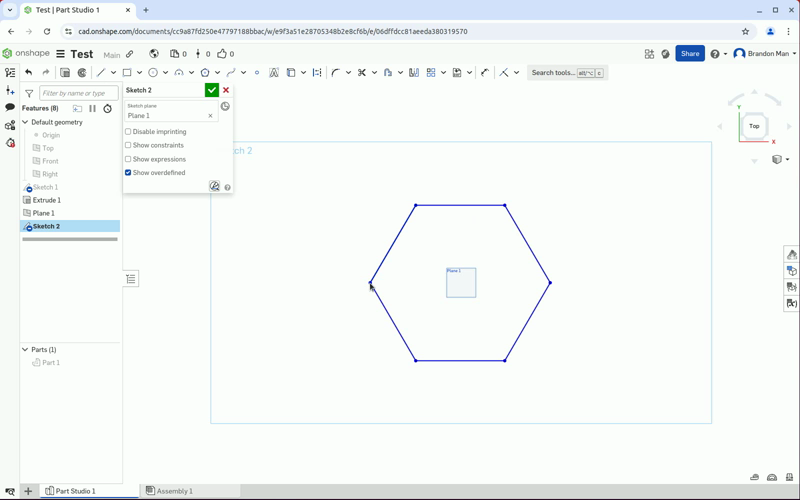
mouse_move(484, 326)
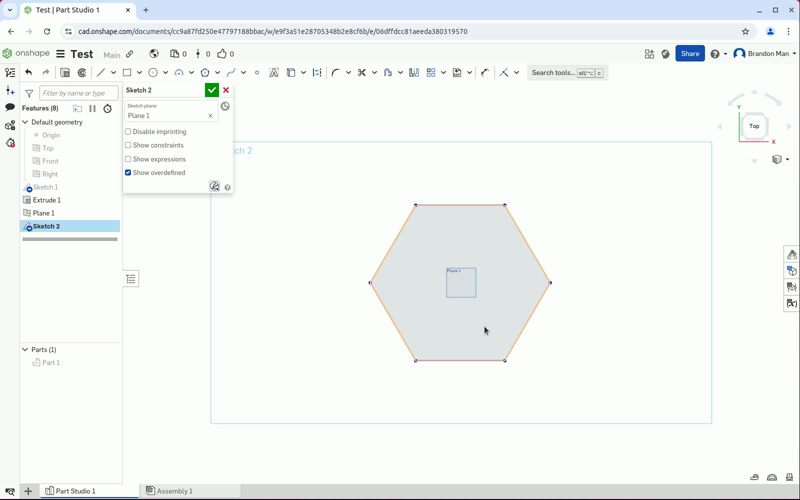
click(484, 326)
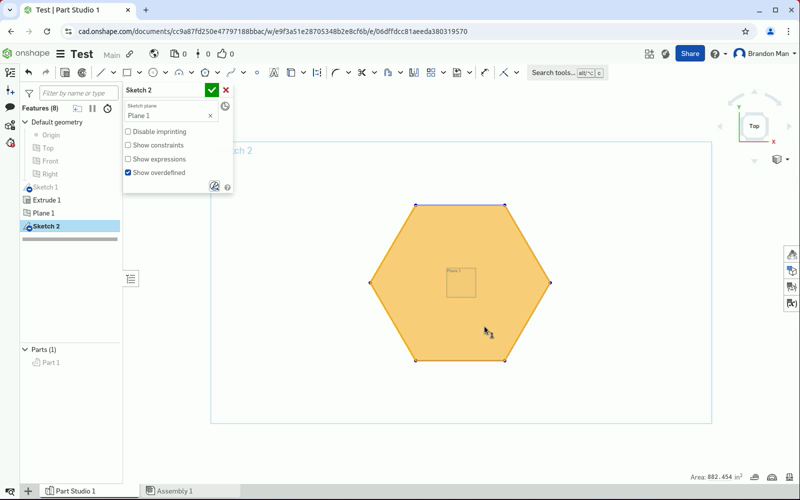
mouse_move(73, 352)
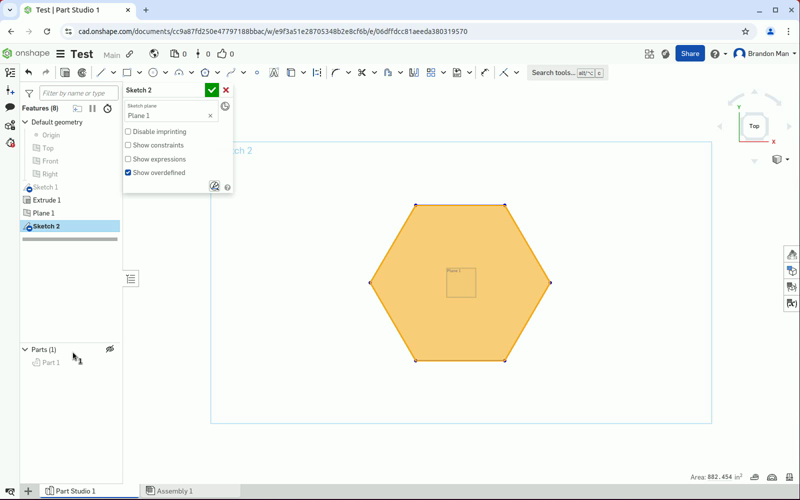
key(shift+y)
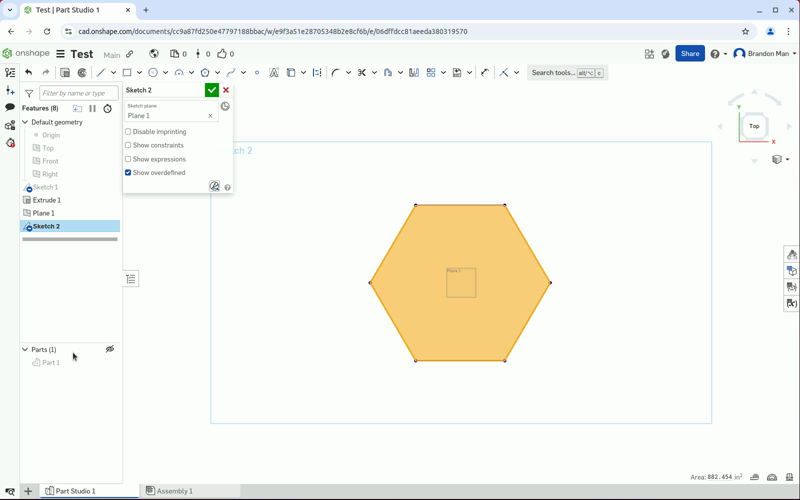
key(shift+e)
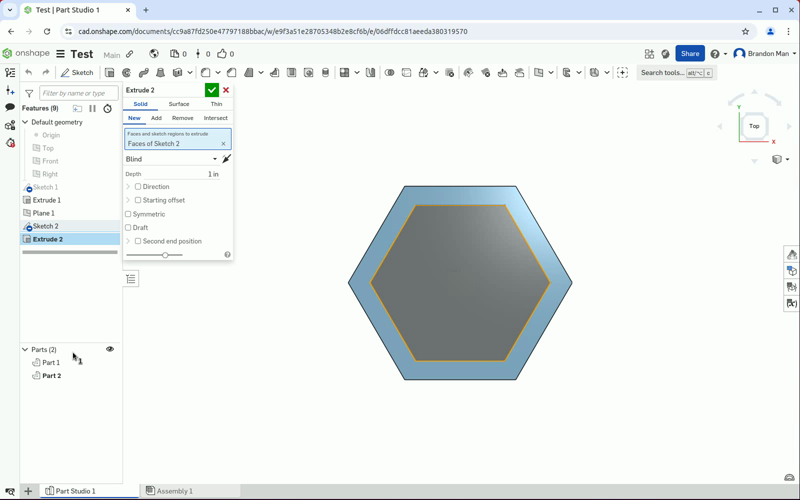
mouse_move(143, 106)
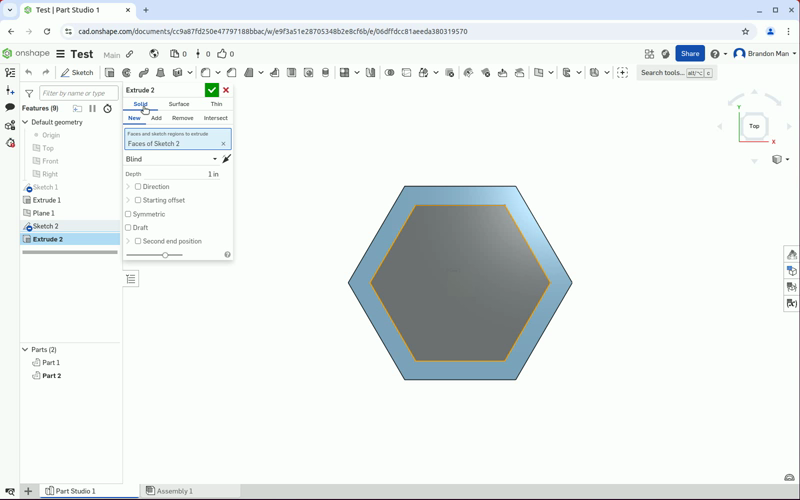
click(143, 106)
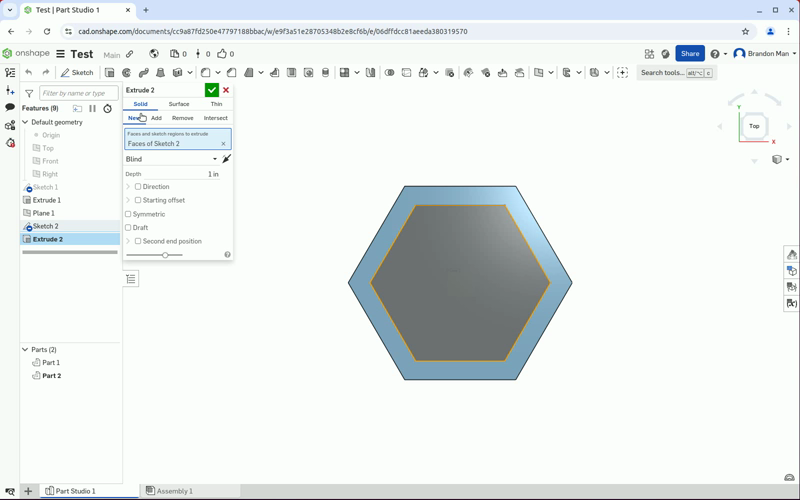
mouse_move(137, 120)
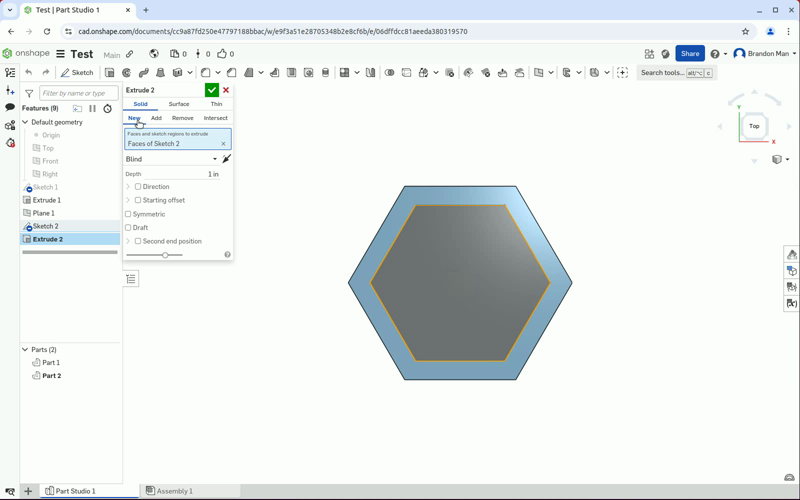
click(137, 120)
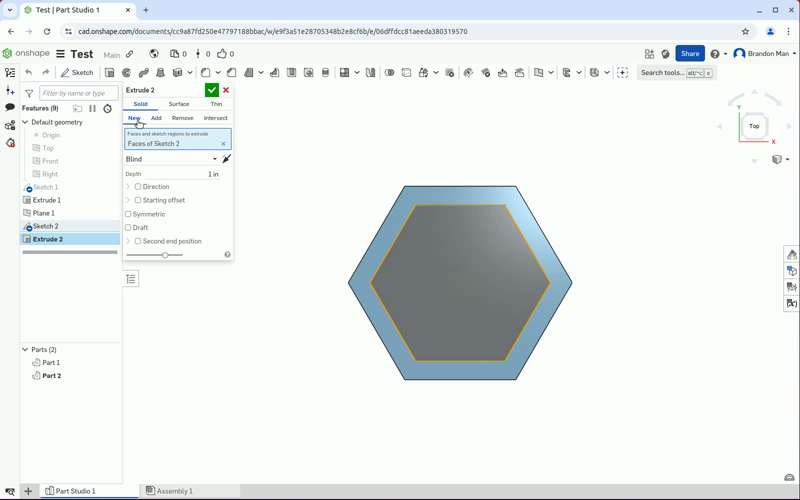
key(tab, 4)
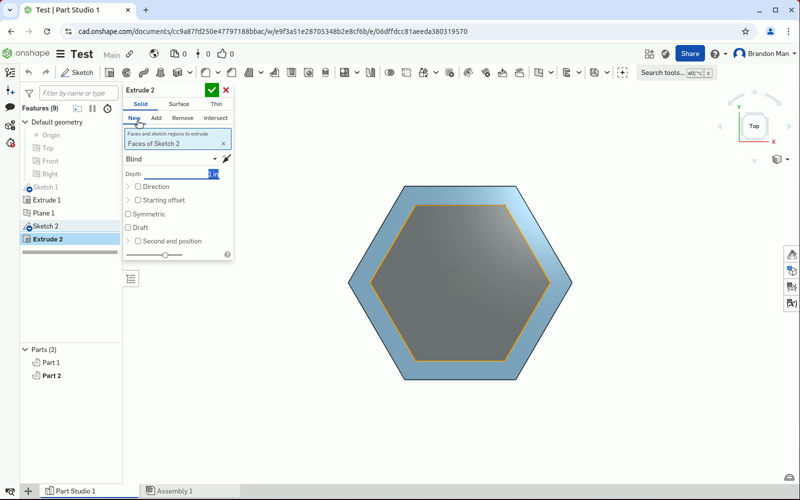
text(0.481)
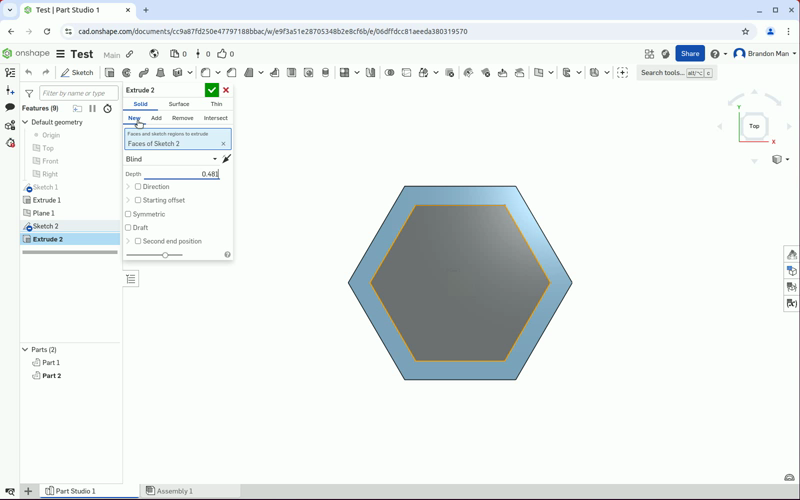
key(enter)
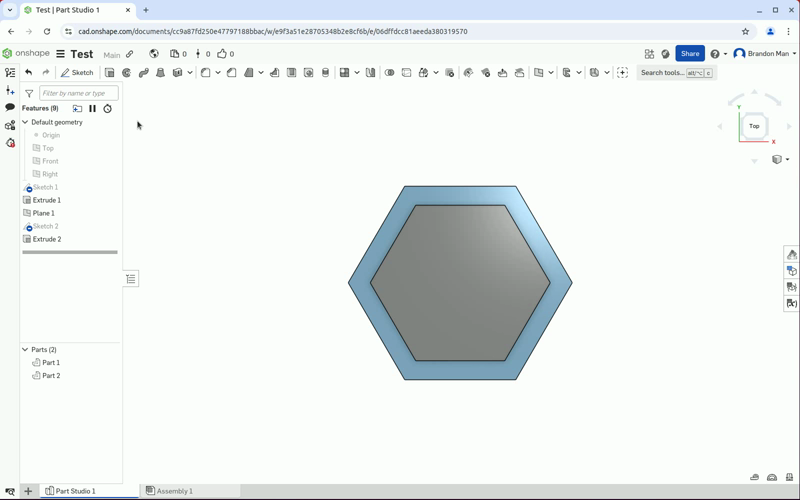
key(shift+h)
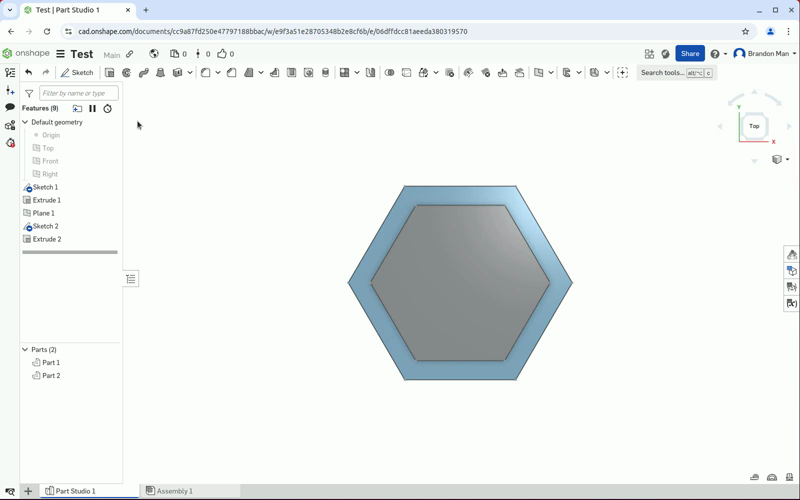
key(shift+h)
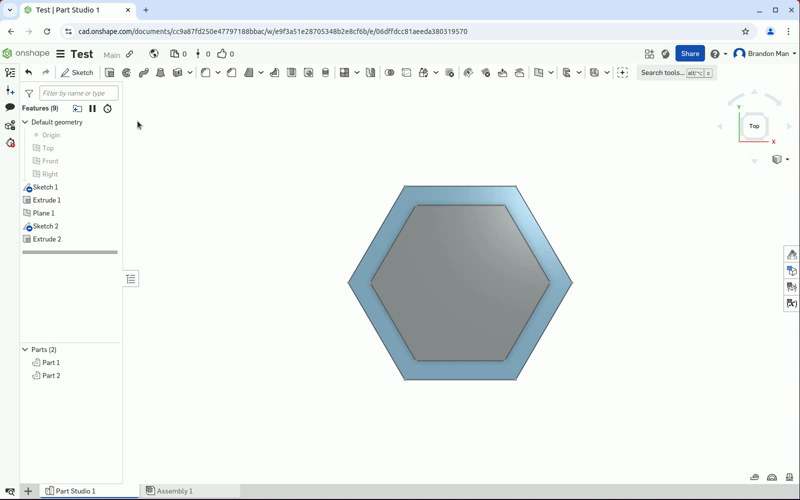
key(shift+7)
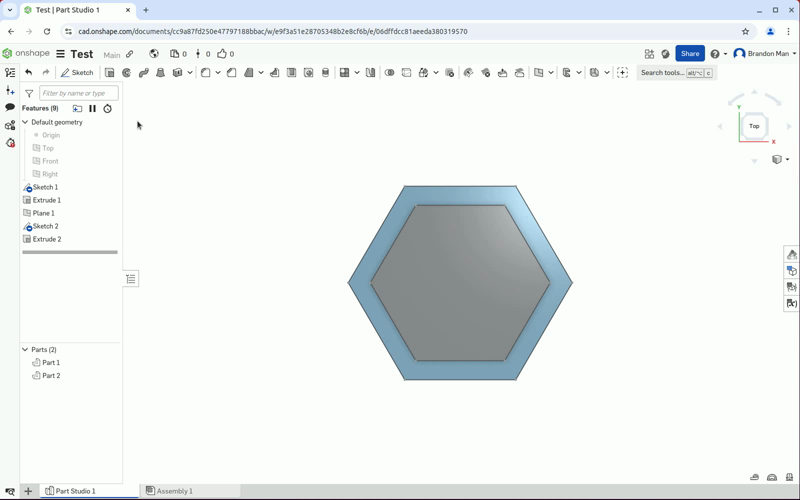
key(up, 3)
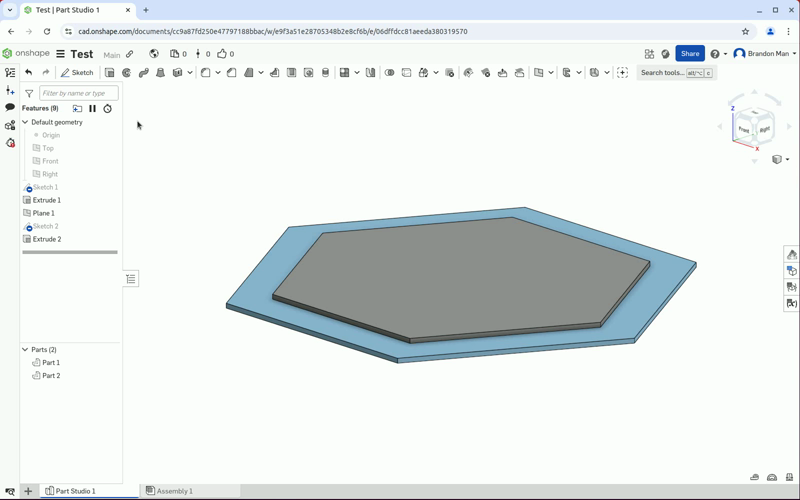
key(left, 3)
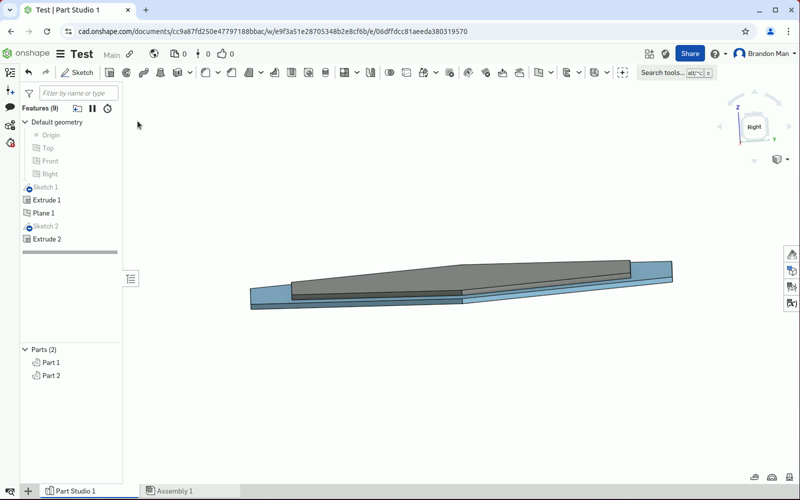
key(right, 3)
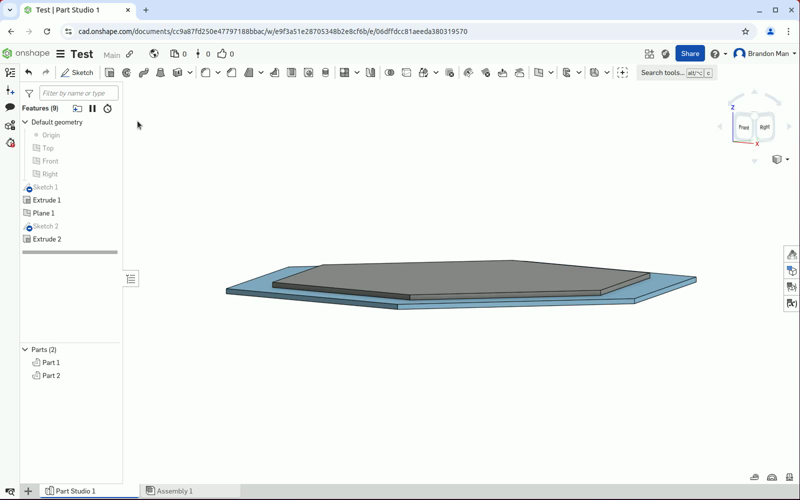
key(down, 3)
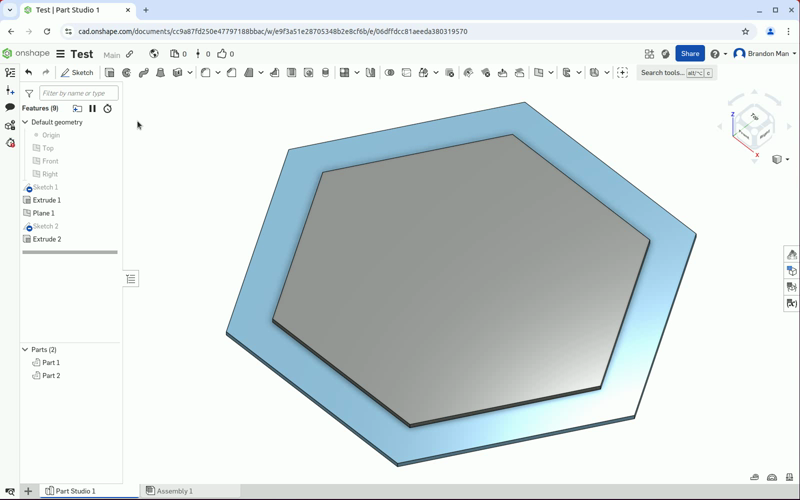
mouse_move(73, 189)
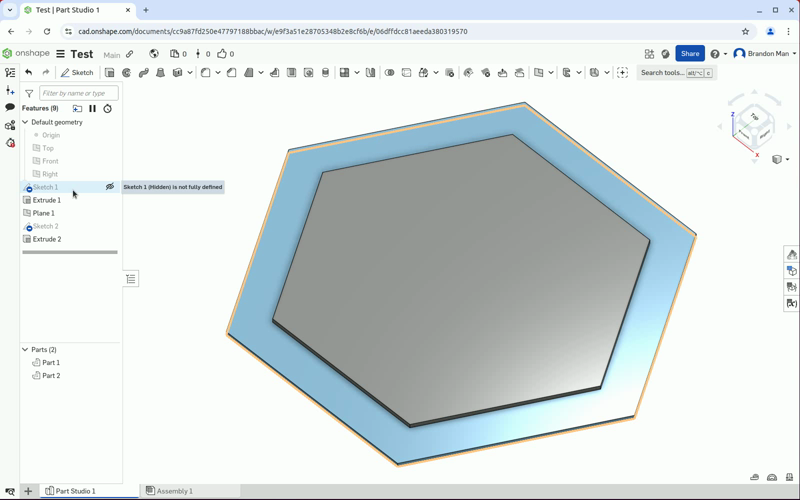
click(73, 189)